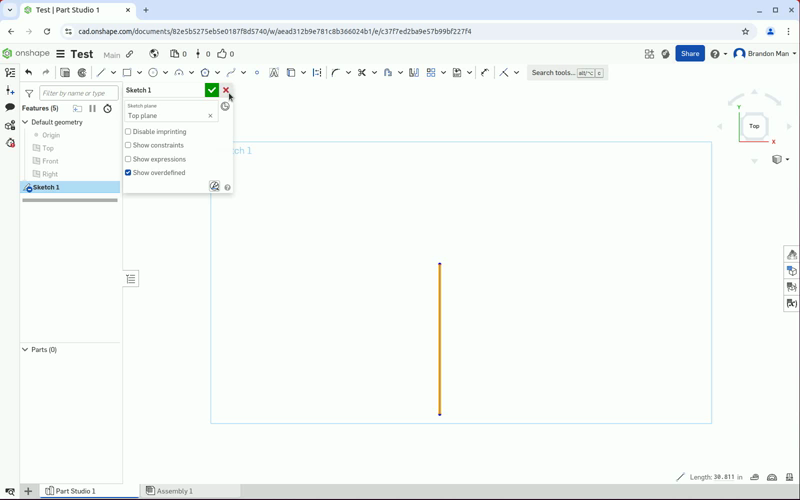
key(shift+h)
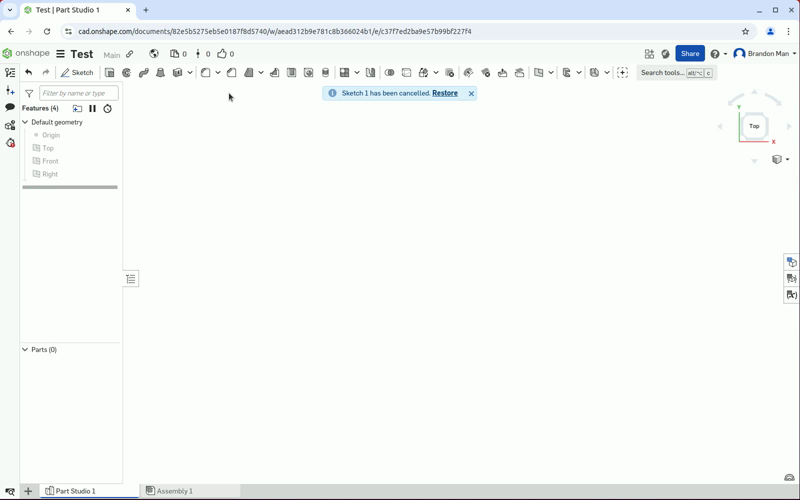
mouse_move(73, 352)
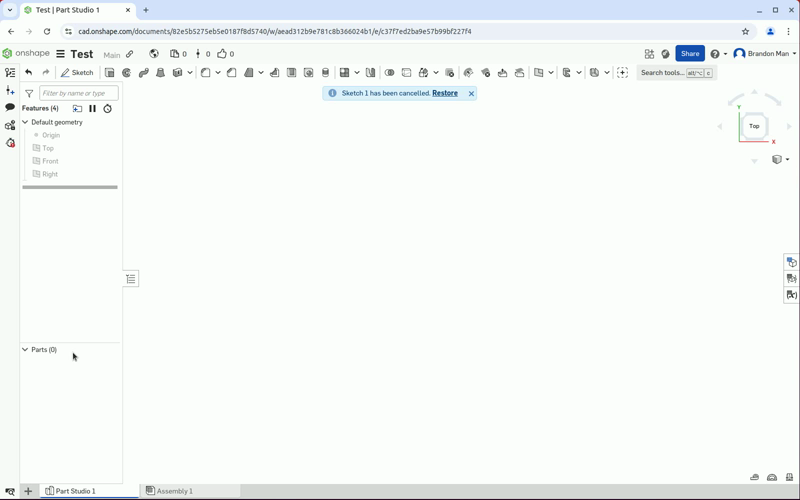
key(y)
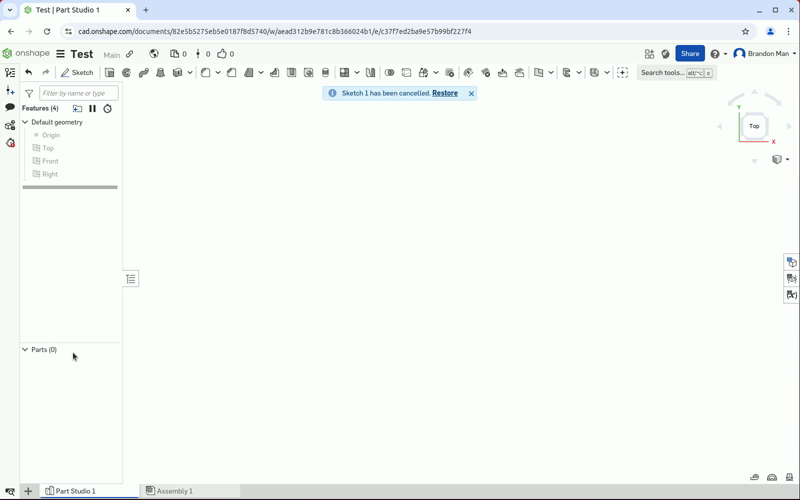
key(shift+p)
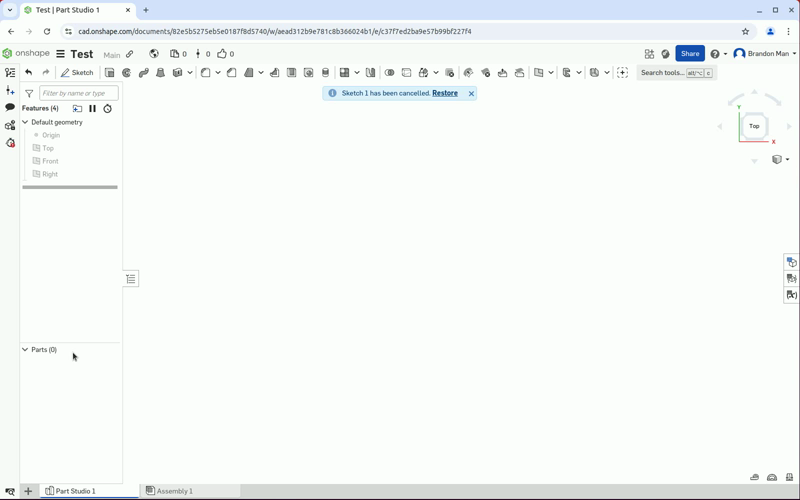
key(space)
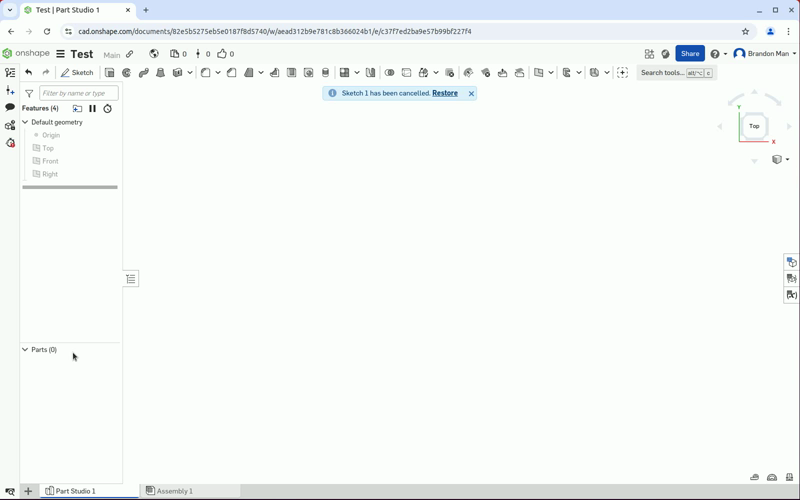
key_down(shift)
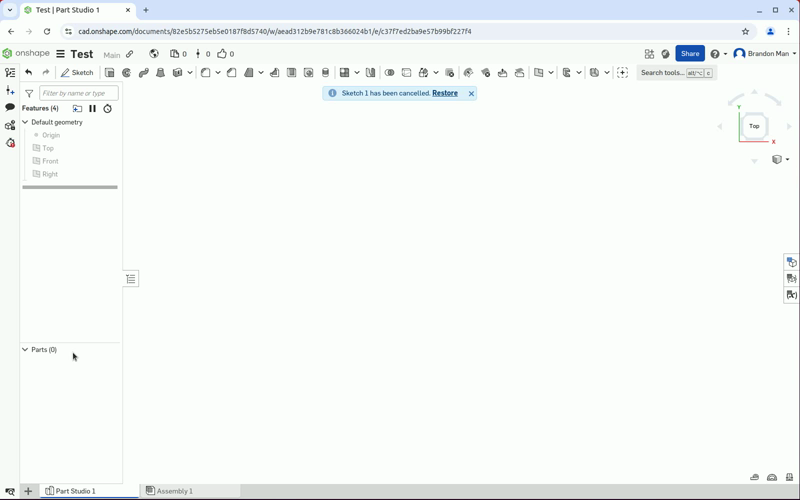
key(up)
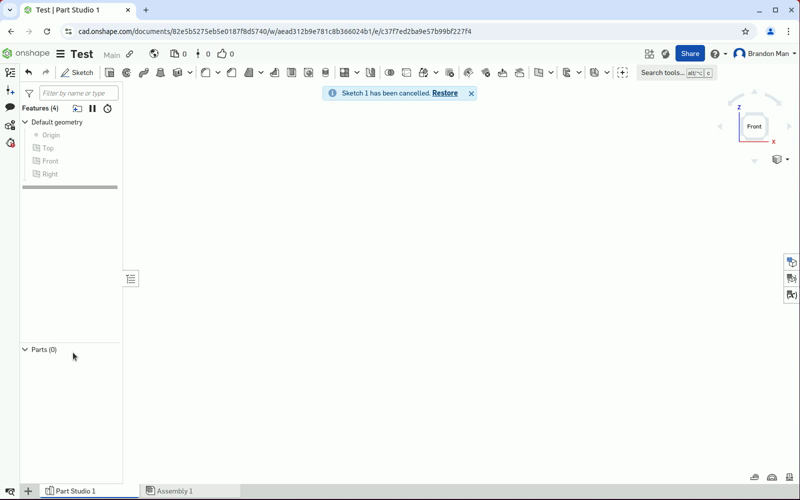
key_up(shift)
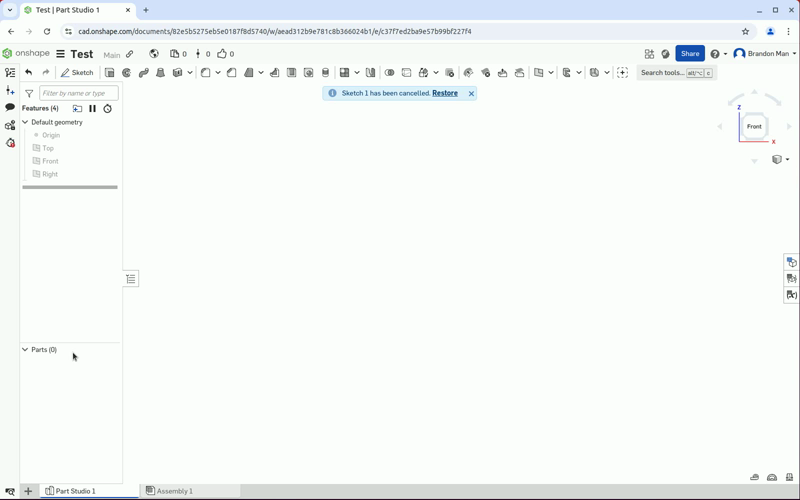
mouse_move(73, 352)
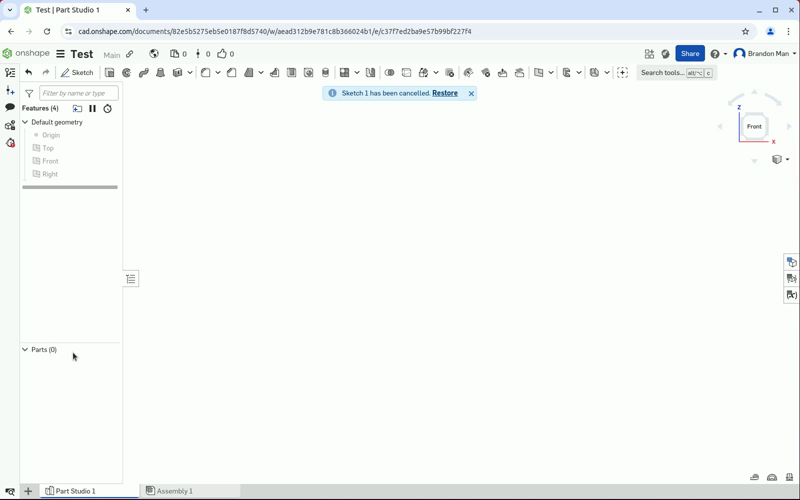
key(shift+y)
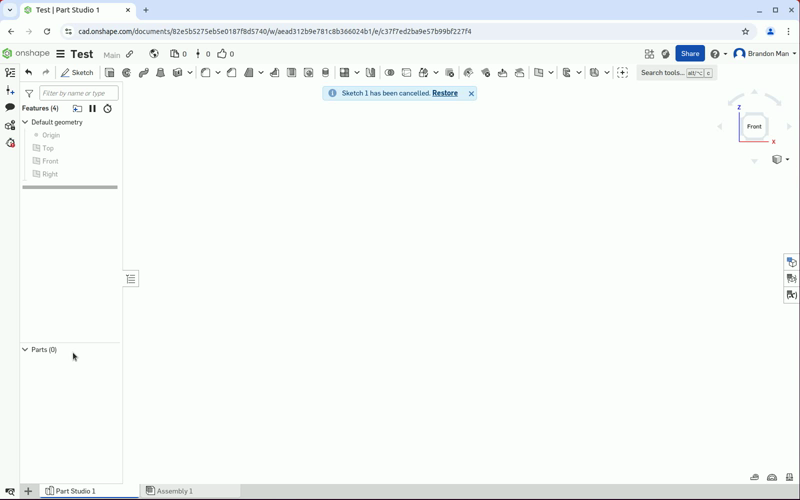
key(shift+s)
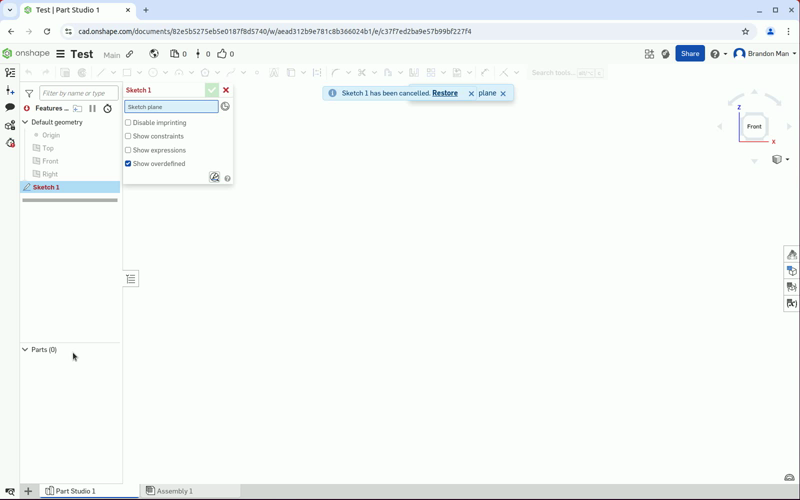
mouse_move(73, 163)
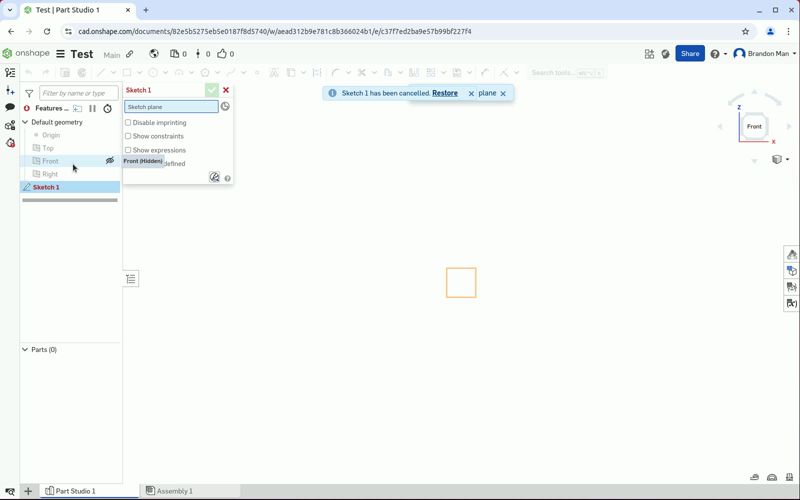
click(73, 163)
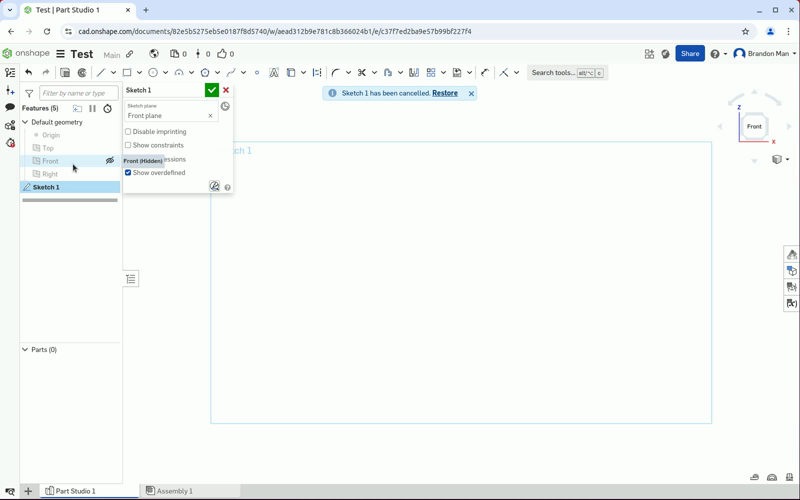
mouse_move(73, 352)
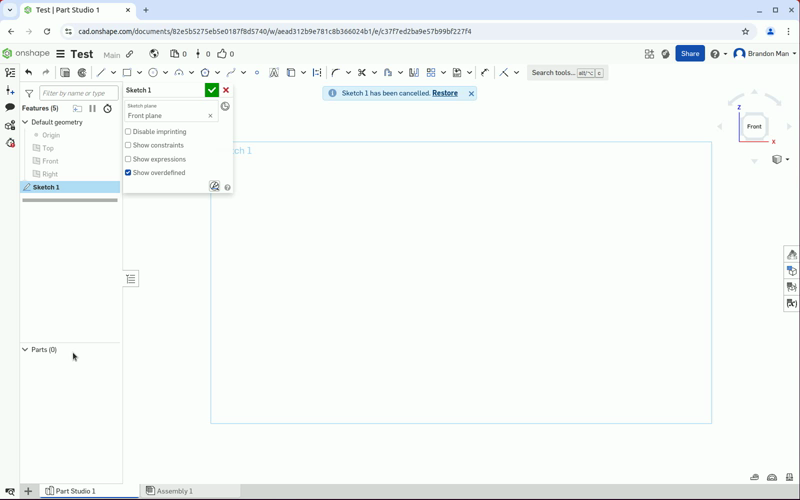
key(y)
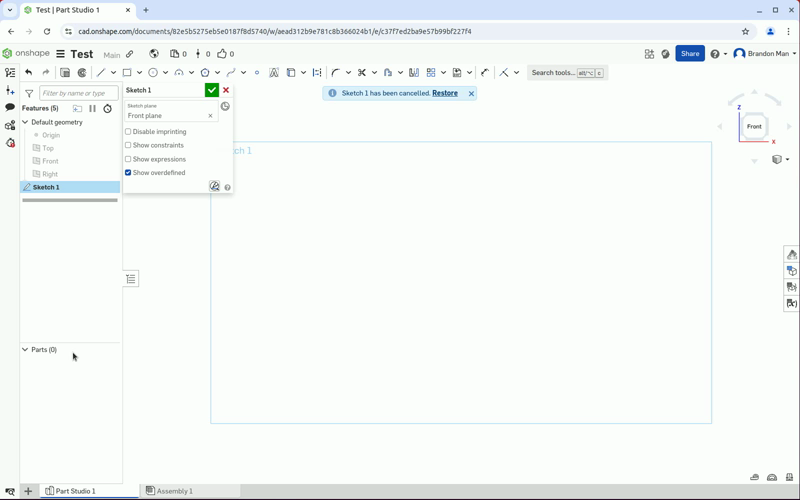
key(l)
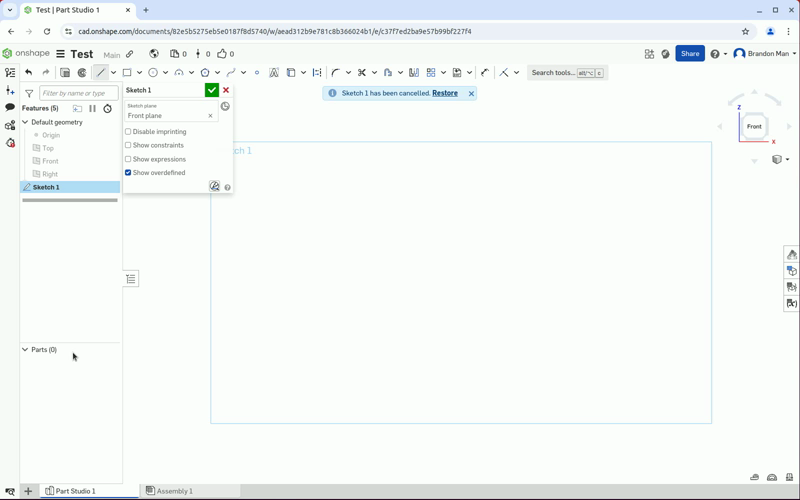
key_down(shift)
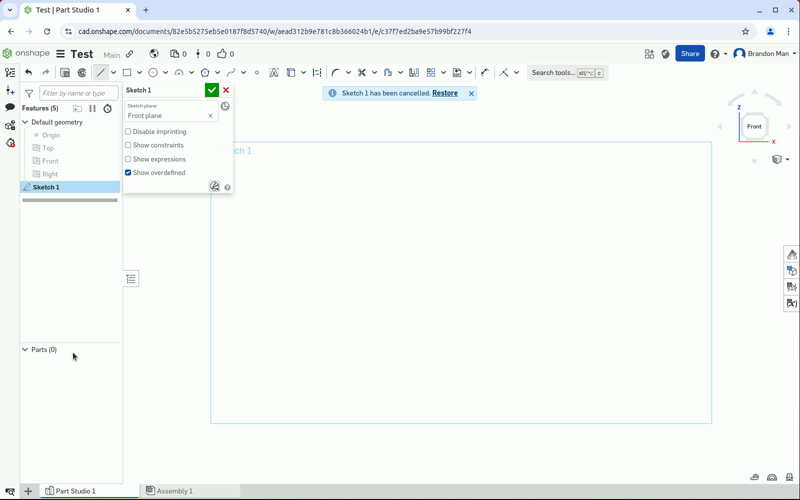
mouse_move(432, 282)
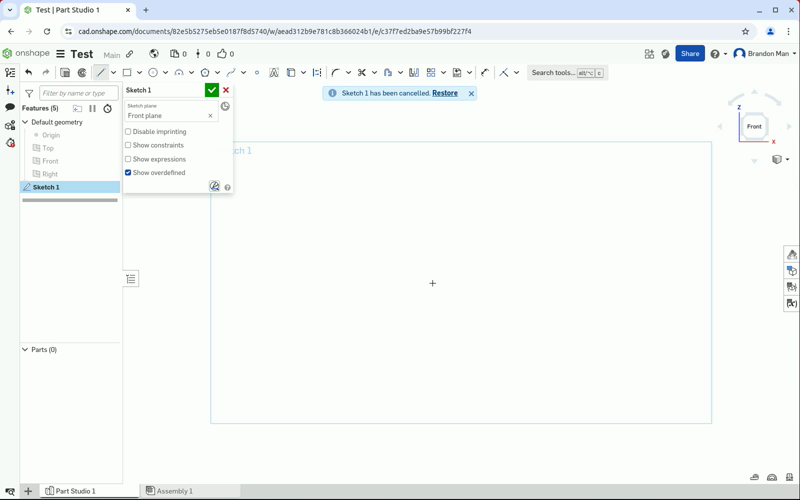
click(432, 282)
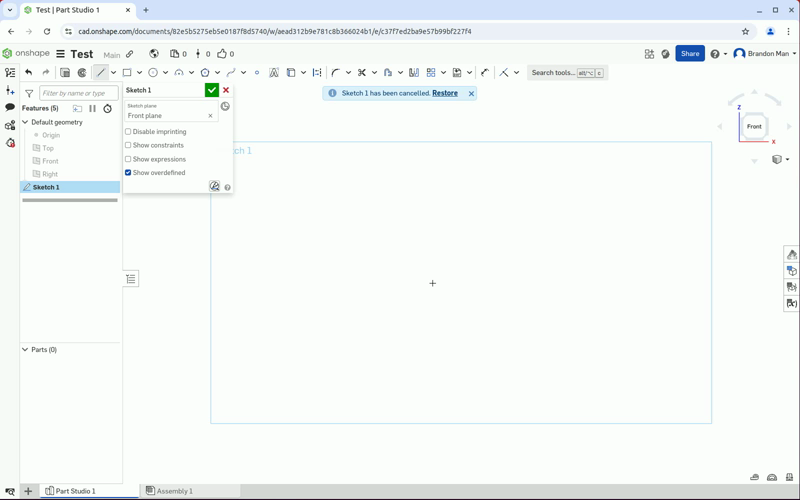
key_up(shift)
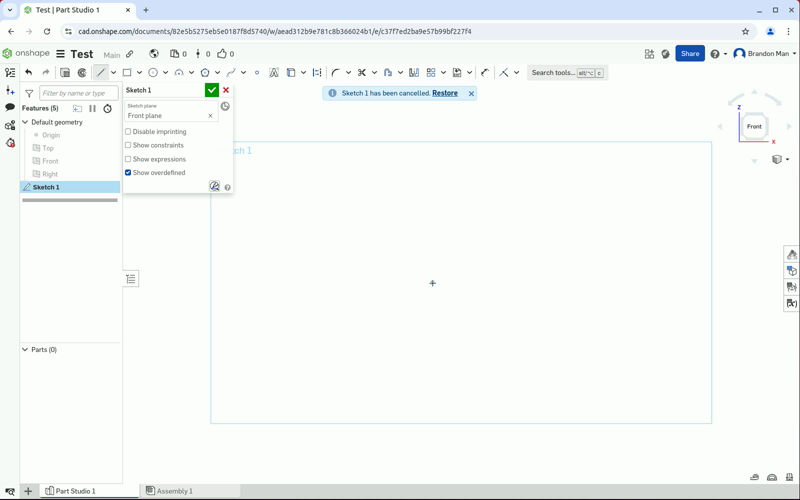
key_down(shift)
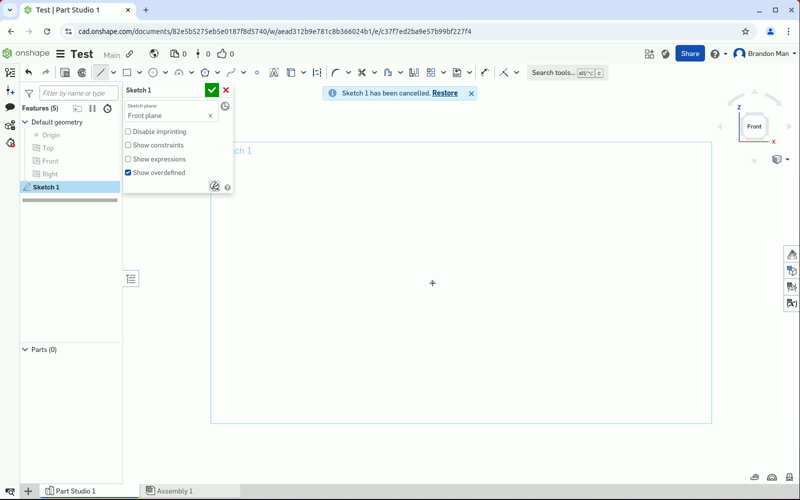
mouse_move(462, 282)
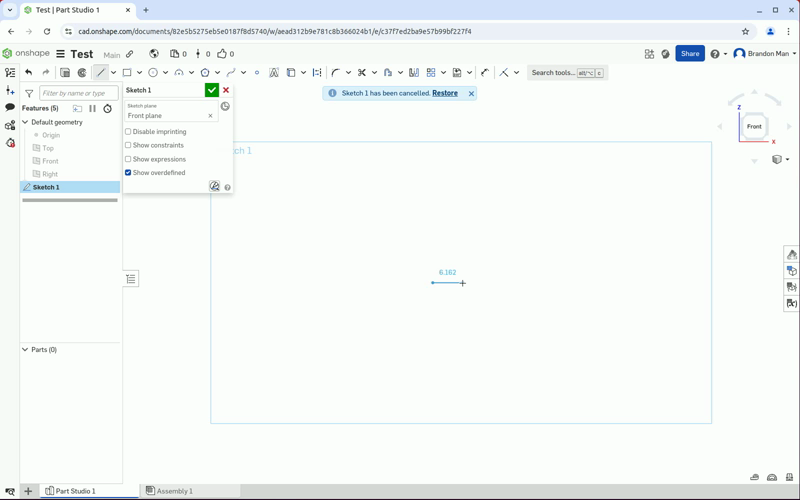
mouse_move(489, 282)
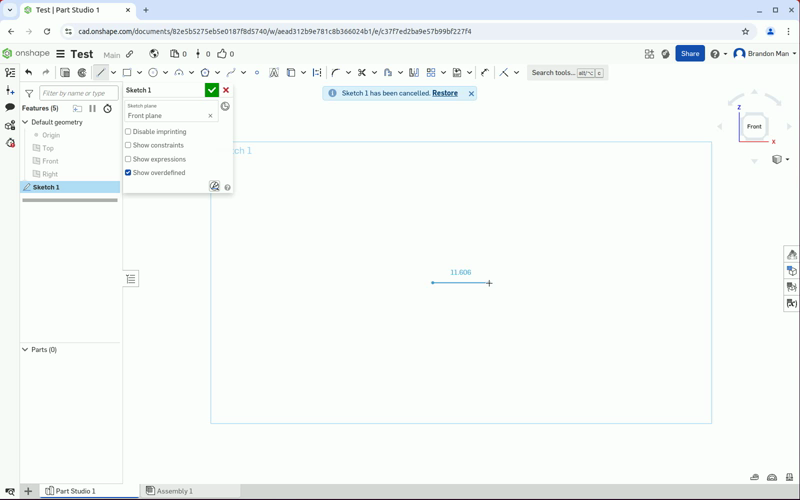
click(489, 282)
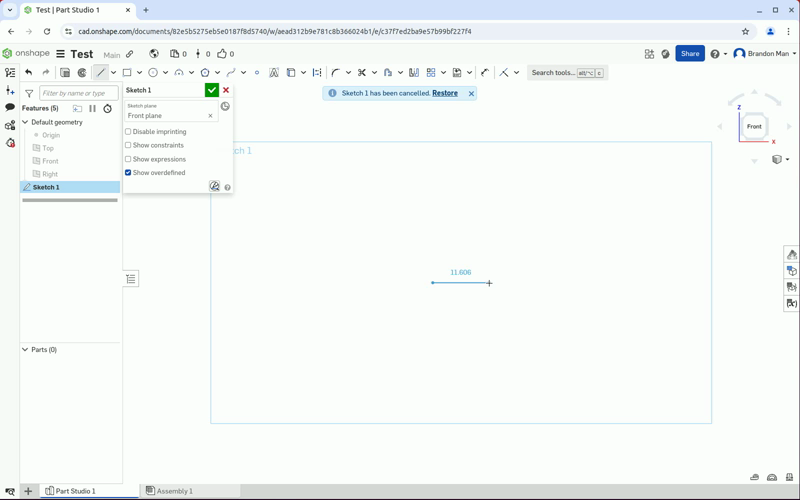
key_up(shift)
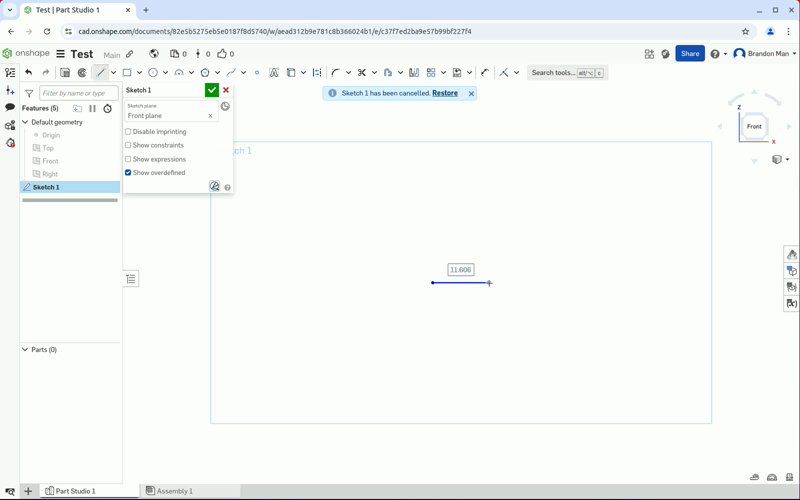
key_down(shift)
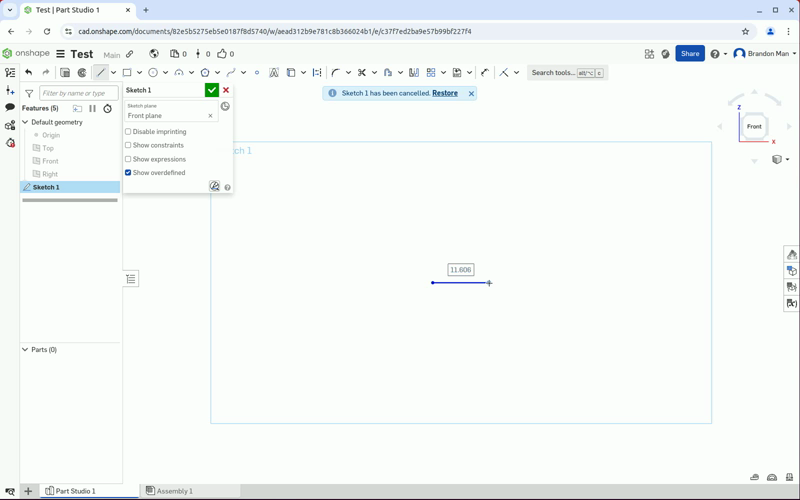
mouse_move(489, 198)
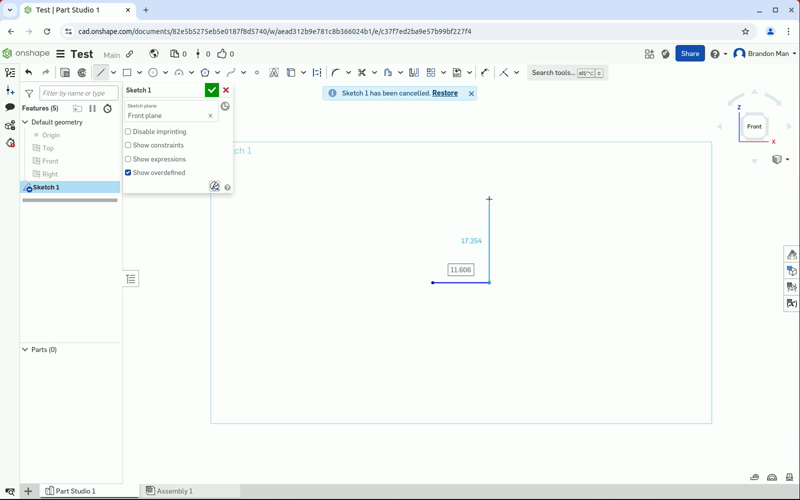
click(489, 198)
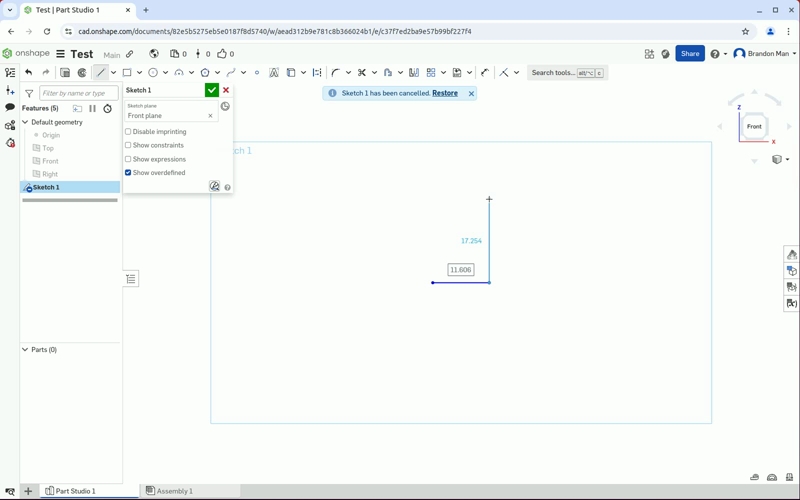
key_up(shift)
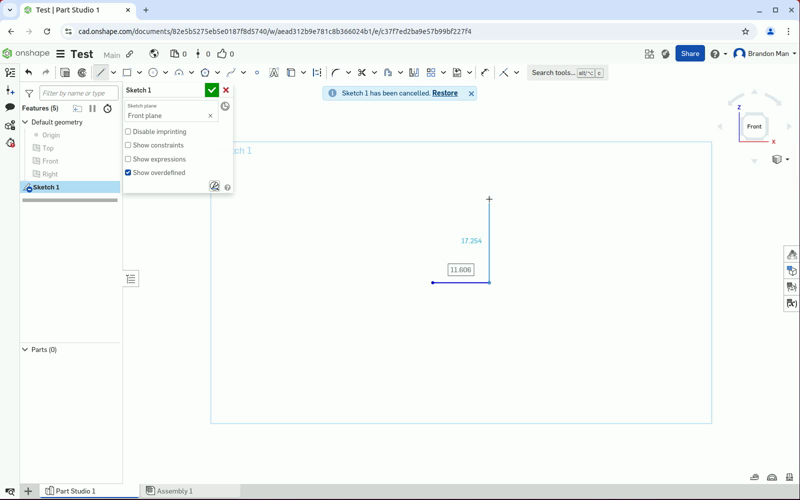
key(esc)
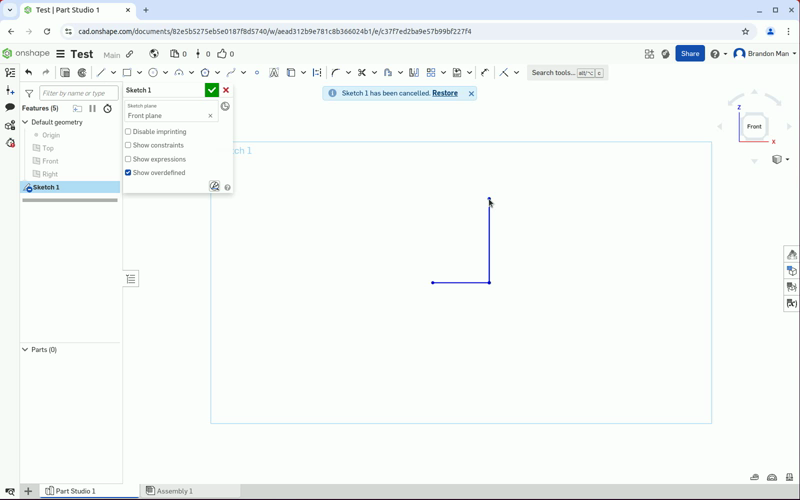
key(a)
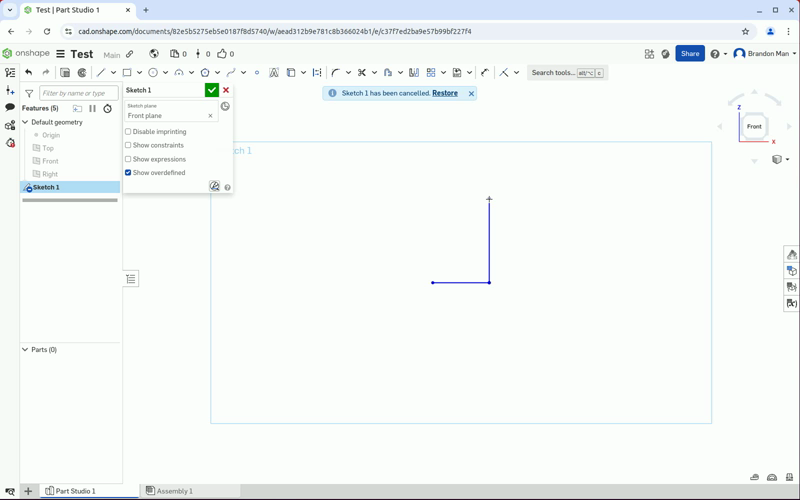
mouse_move(489, 198)
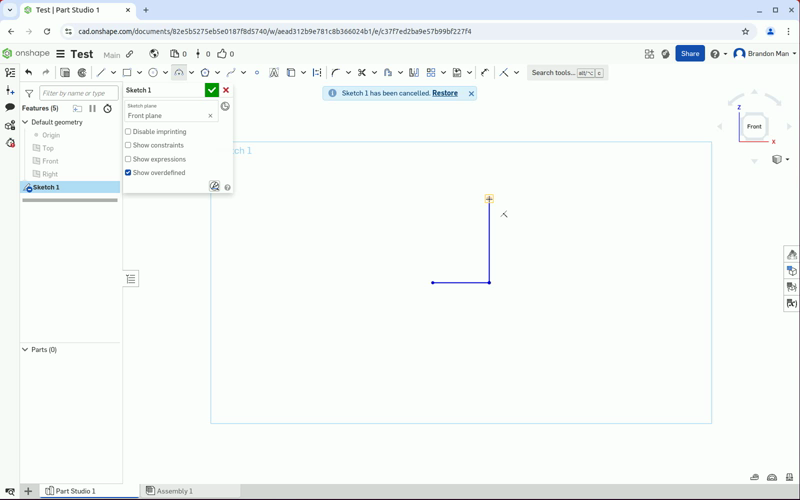
click(489, 198)
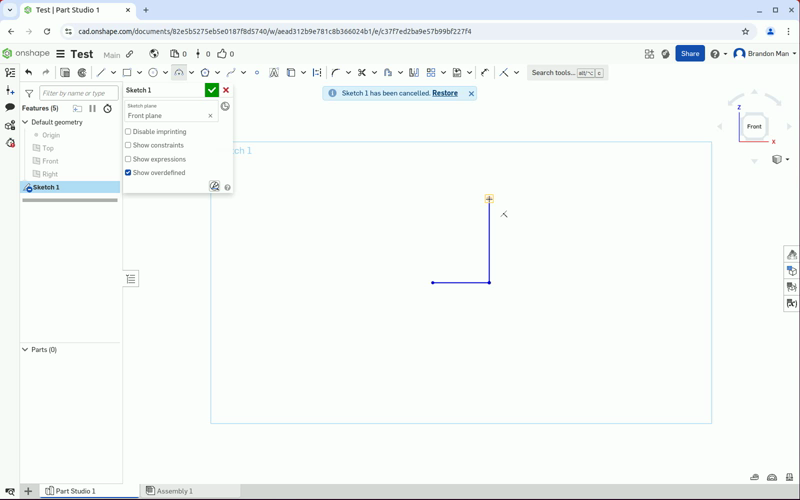
key_down(shift)
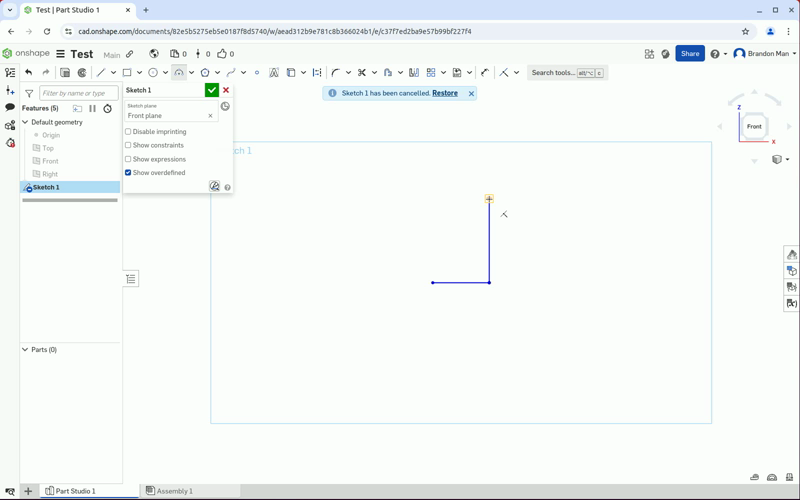
mouse_move(432, 198)
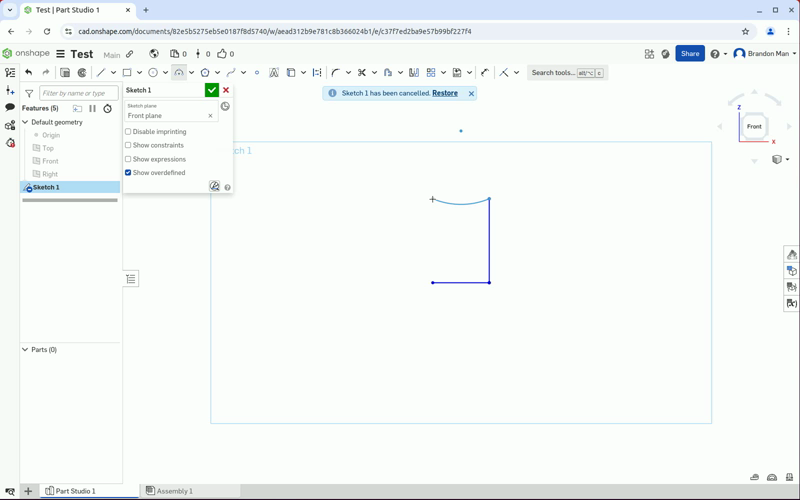
click(432, 198)
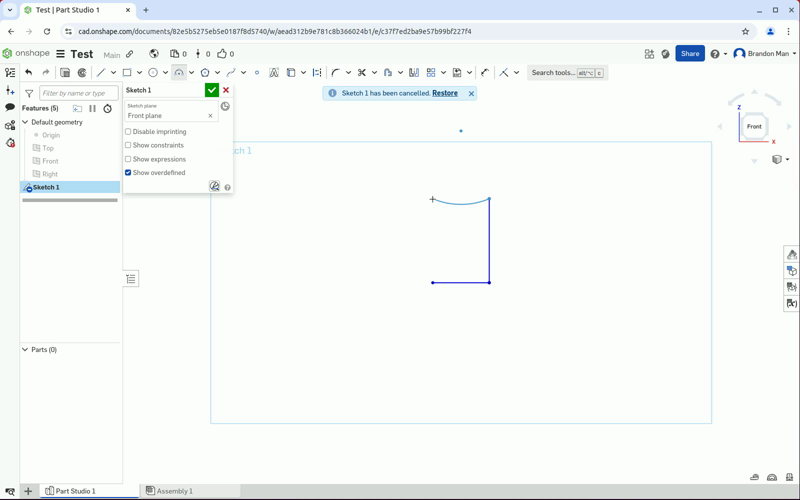
mouse_move(461, 170)
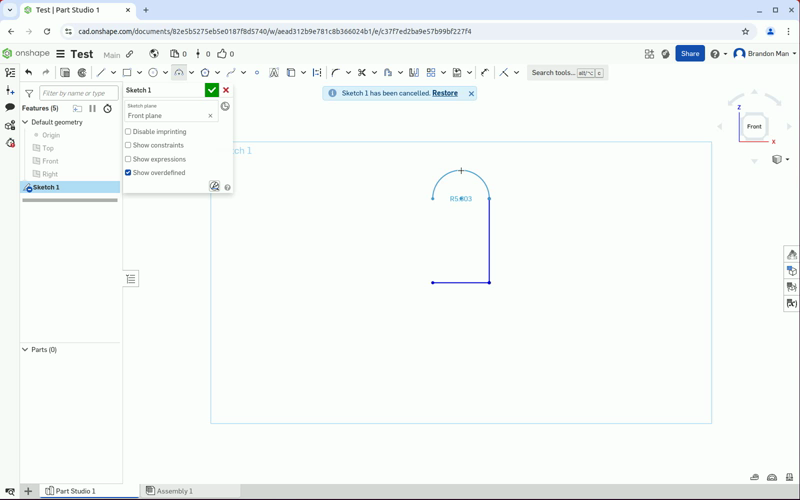
click(461, 170)
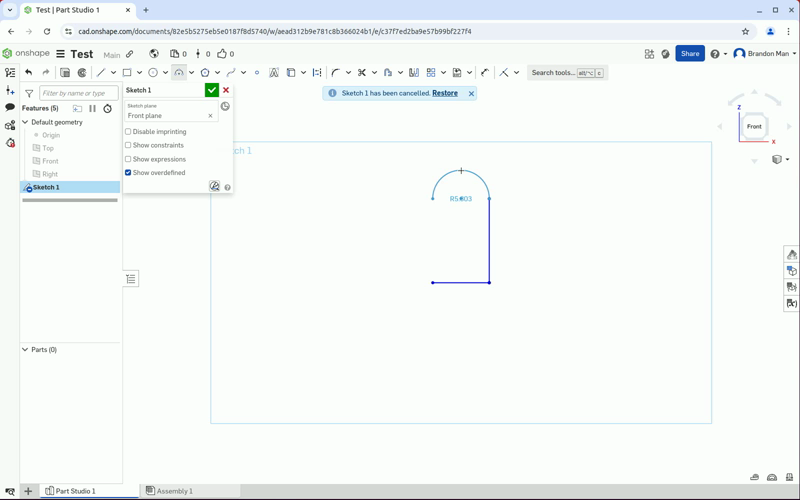
key_up(shift)
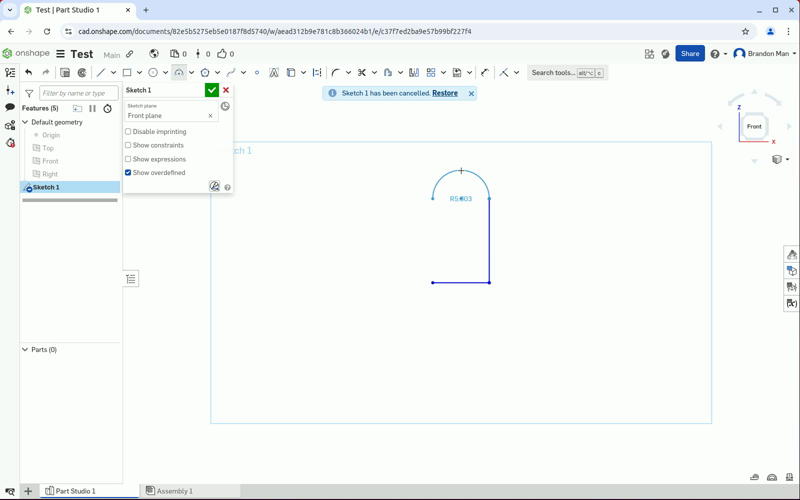
key(esc)
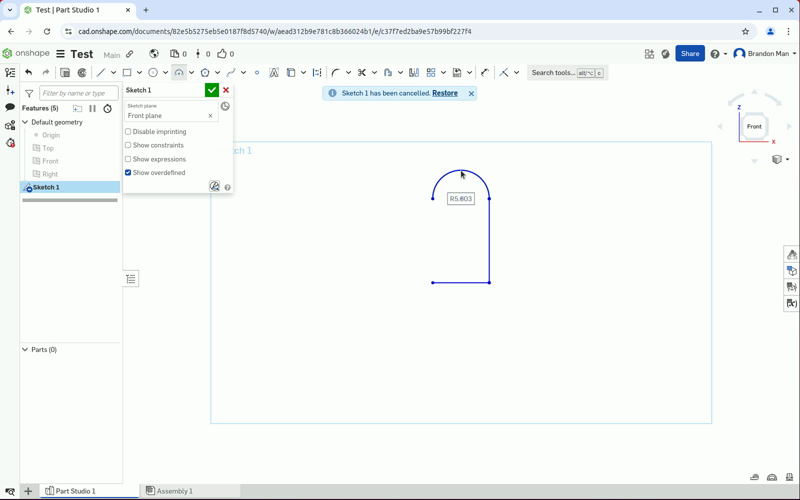
key(l)
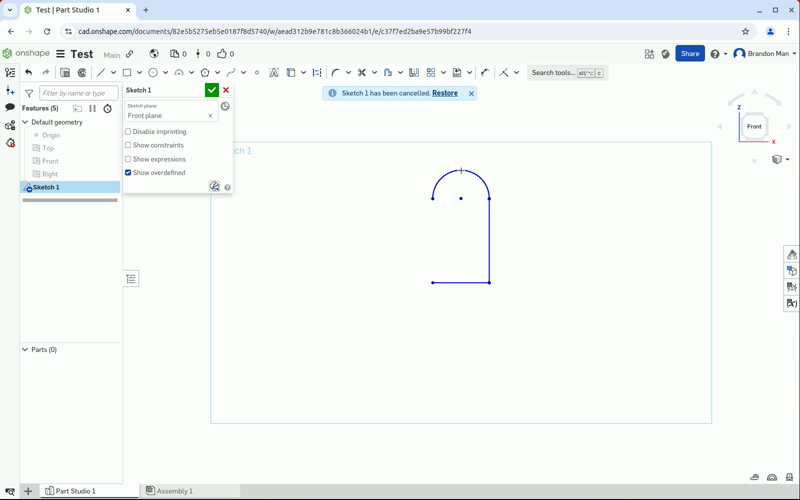
mouse_move(432, 198)
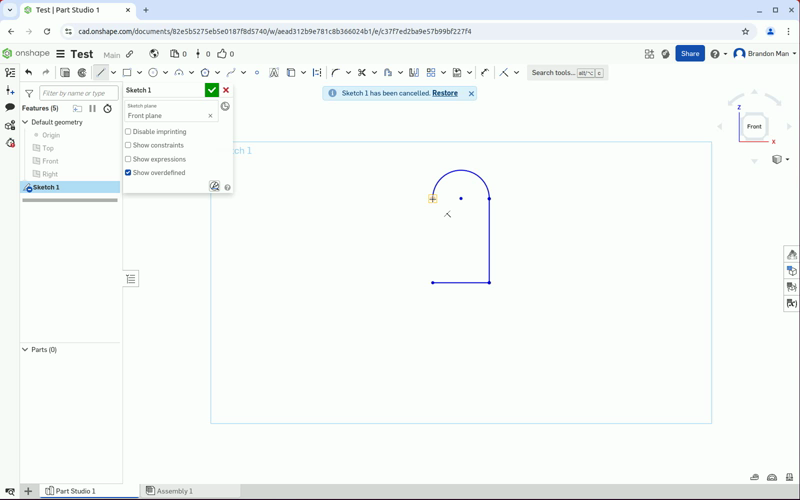
click(432, 198)
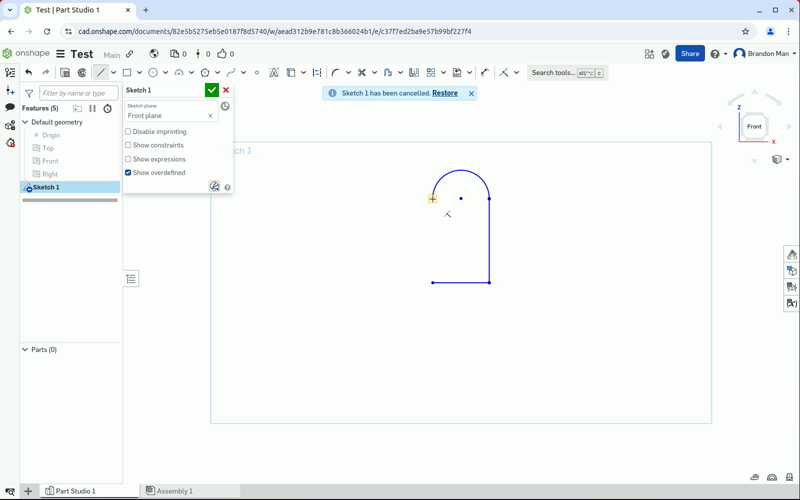
key_down(shift)
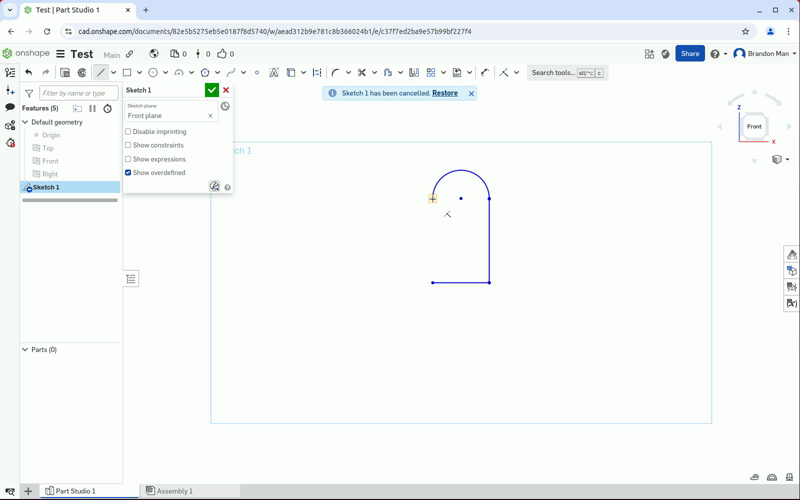
mouse_move(432, 282)
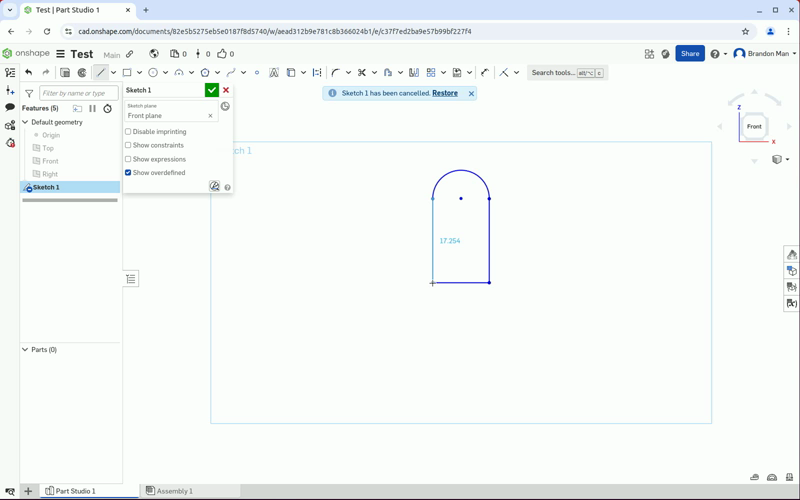
key_up(shift)
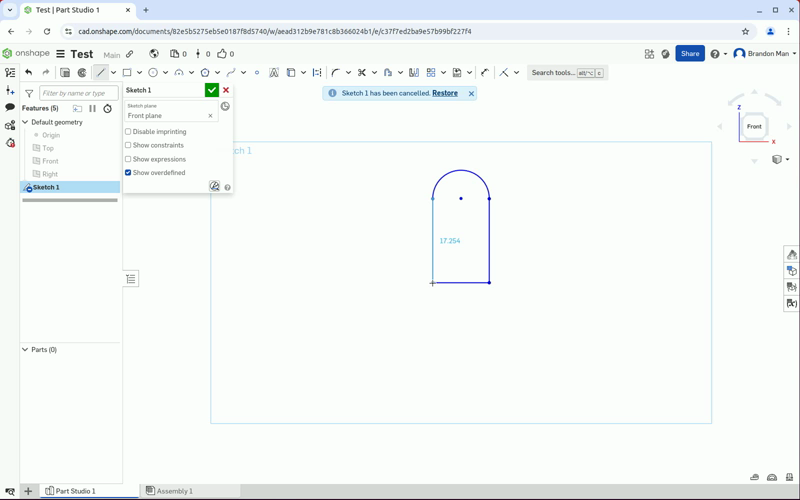
click(432, 282)
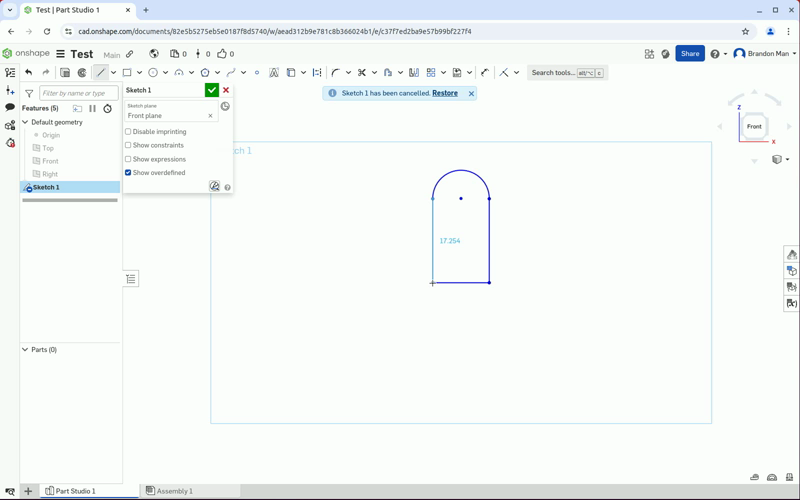
key(esc)
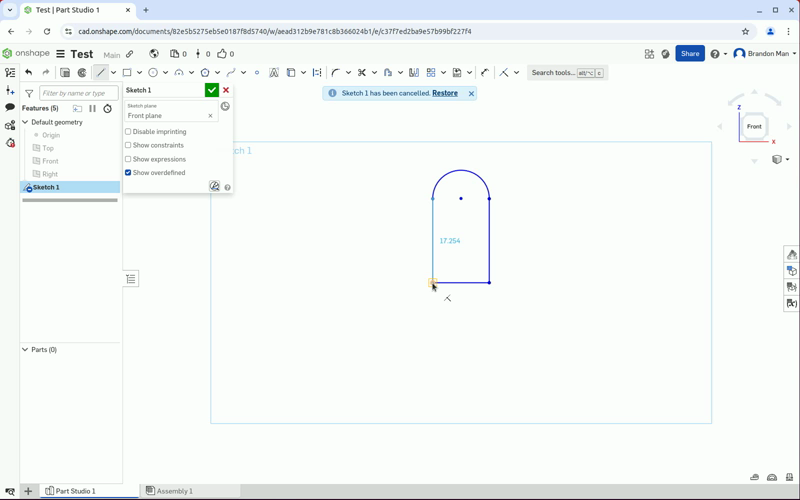
key(c)
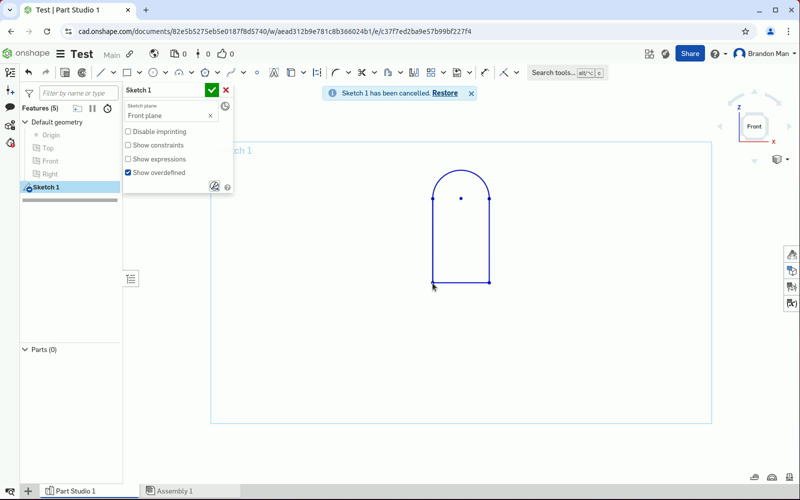
key_down(shift)
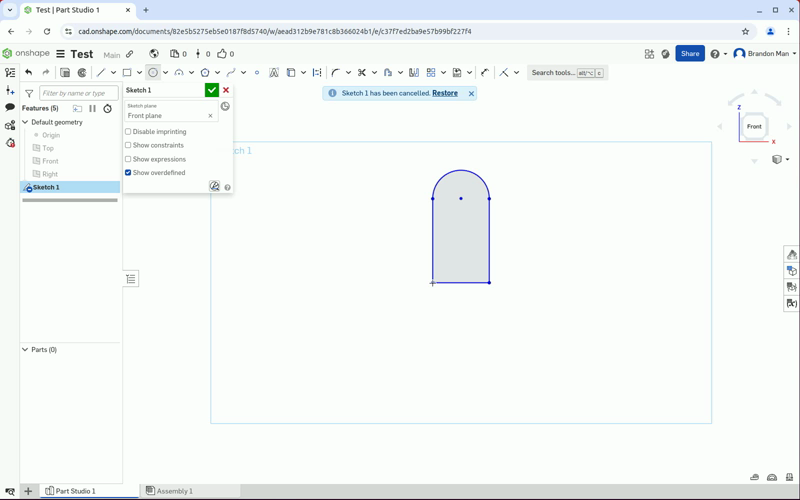
mouse_move(461, 198)
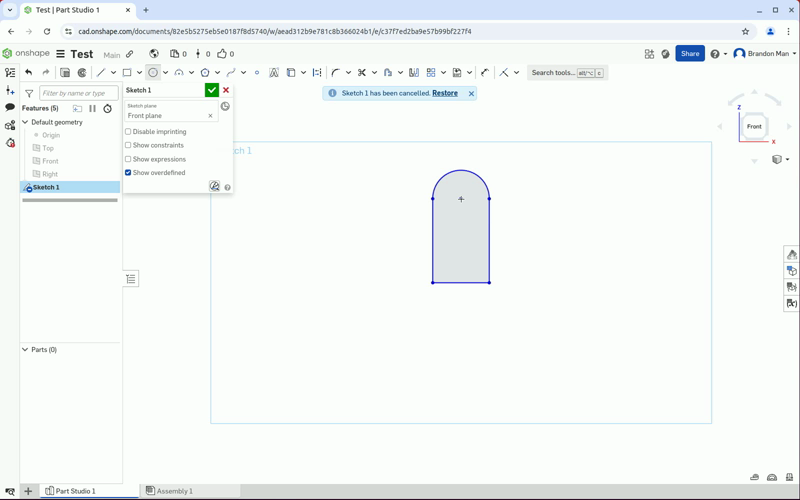
click(461, 198)
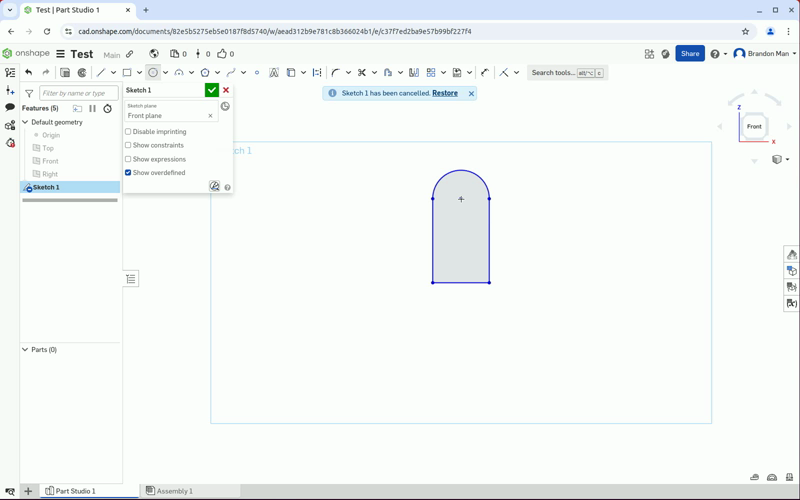
key_up(shift)
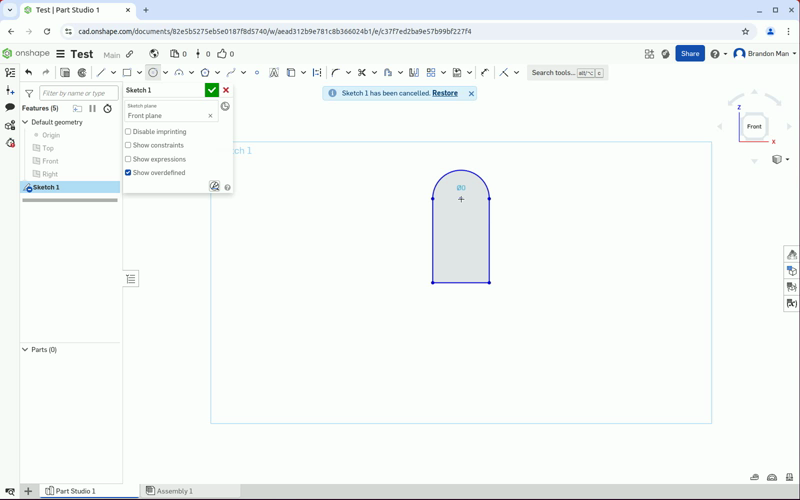
mouse_move(472, 198)
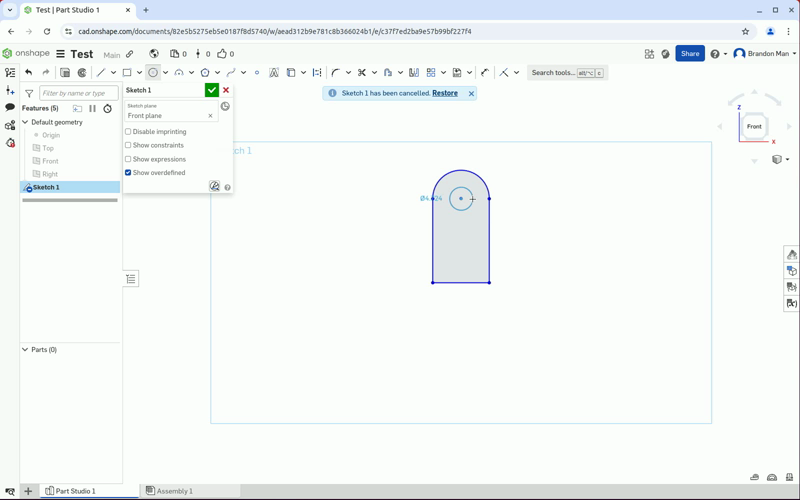
click(472, 198)
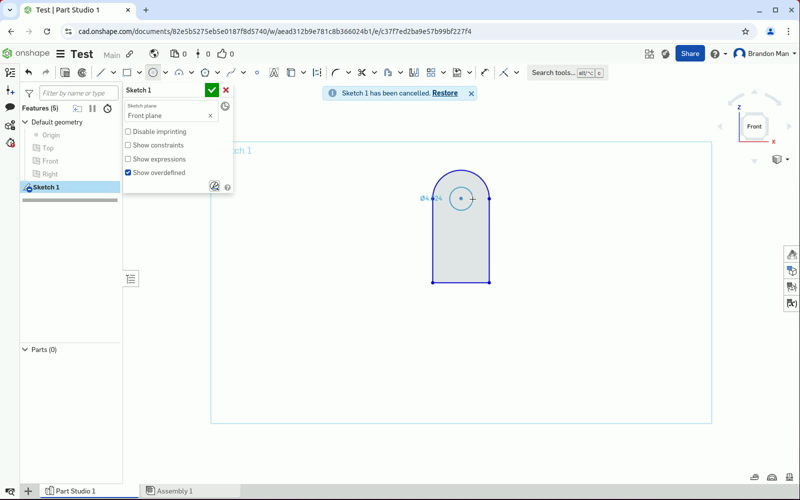
key(esc)
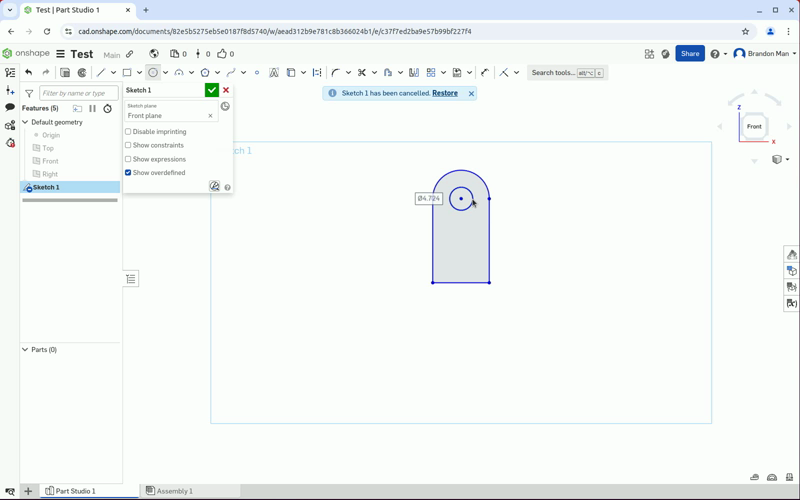
mouse_move(439, 221)
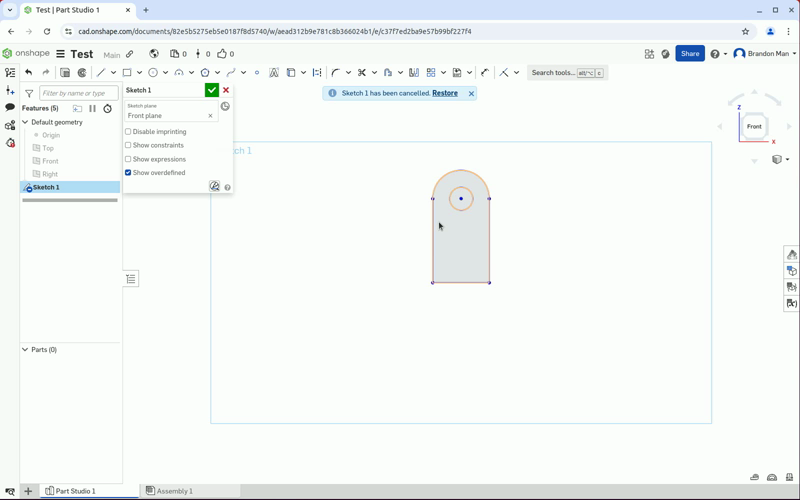
click(439, 221)
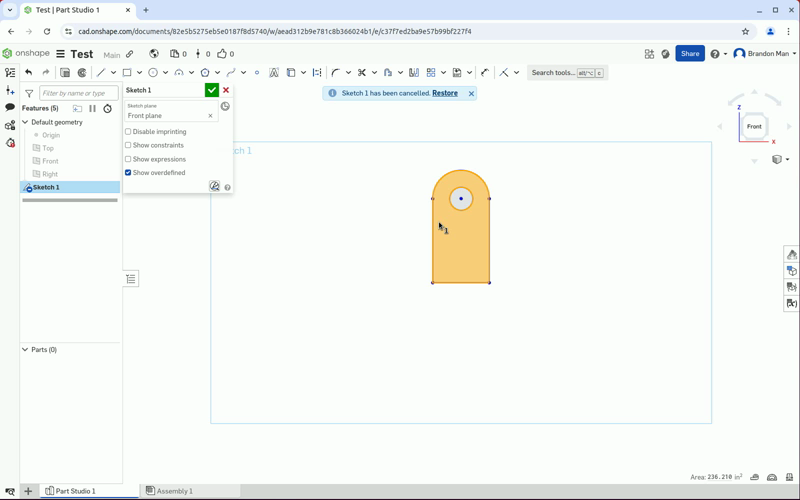
mouse_move(73, 352)
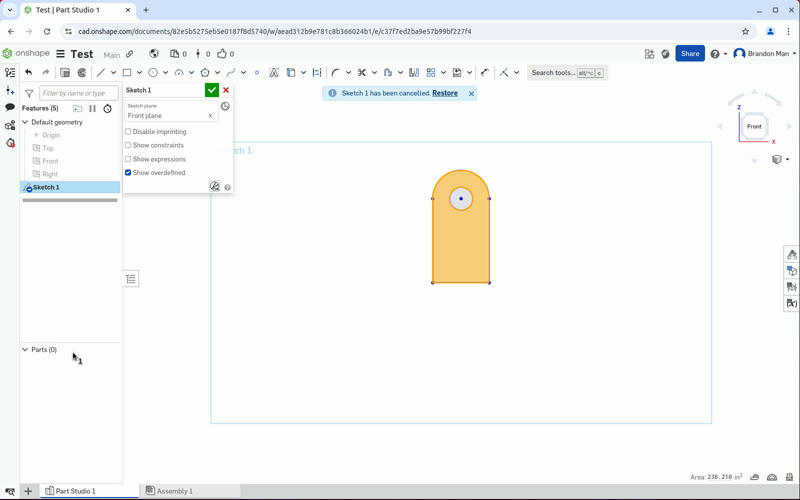
key(shift+y)
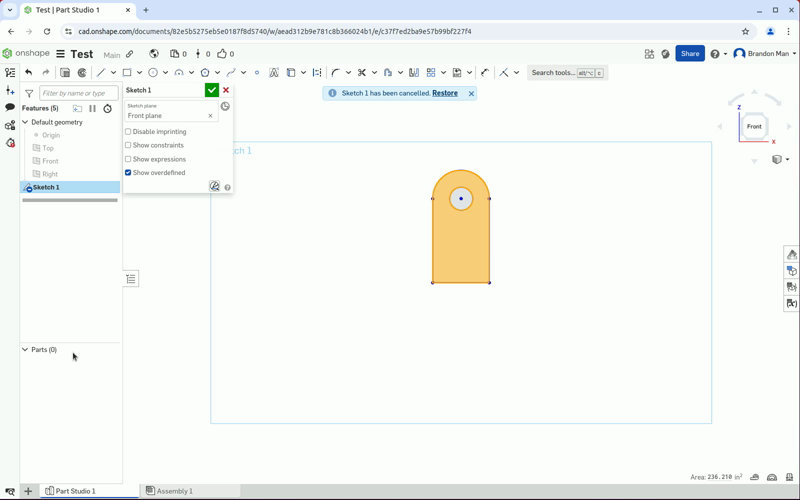
key(shift+e)
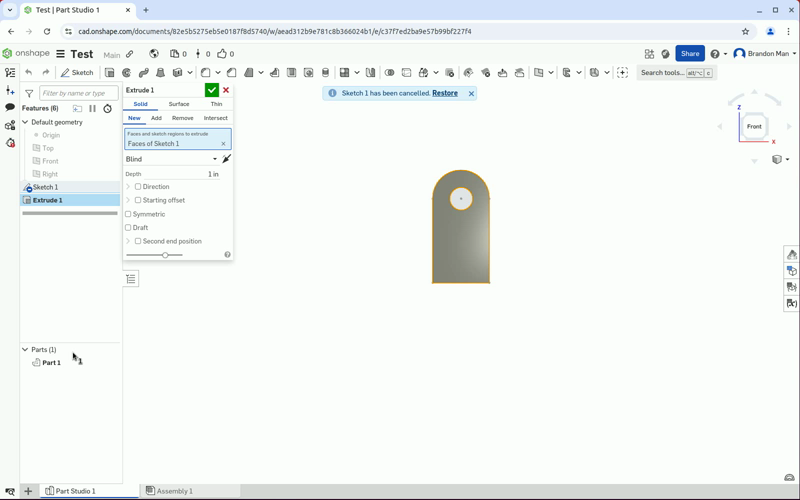
mouse_move(143, 106)
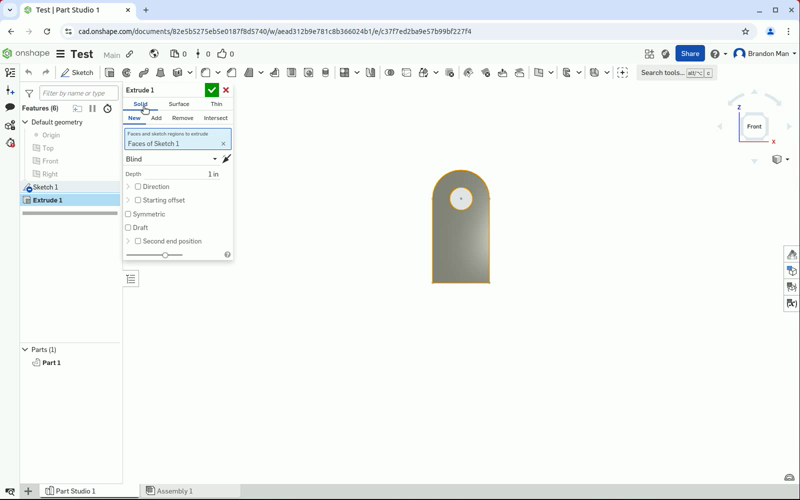
click(143, 106)
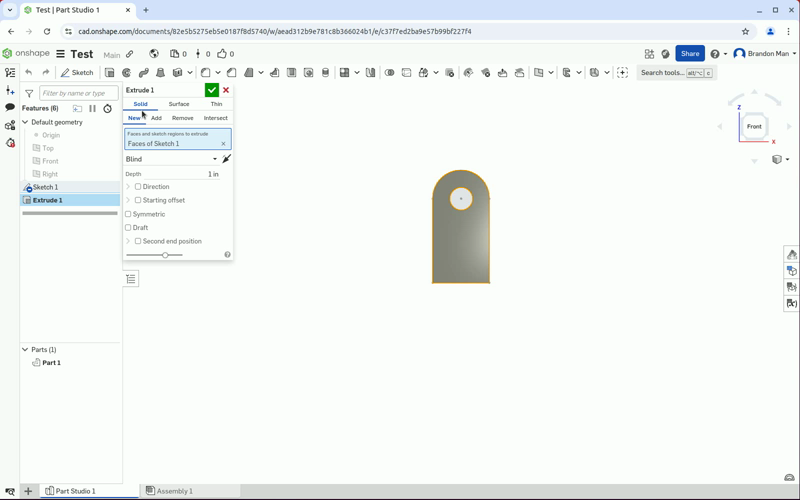
mouse_move(137, 120)
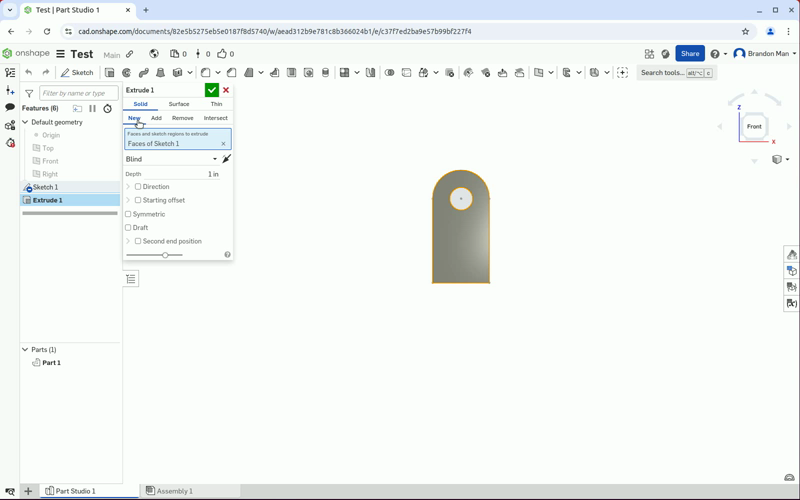
click(137, 120)
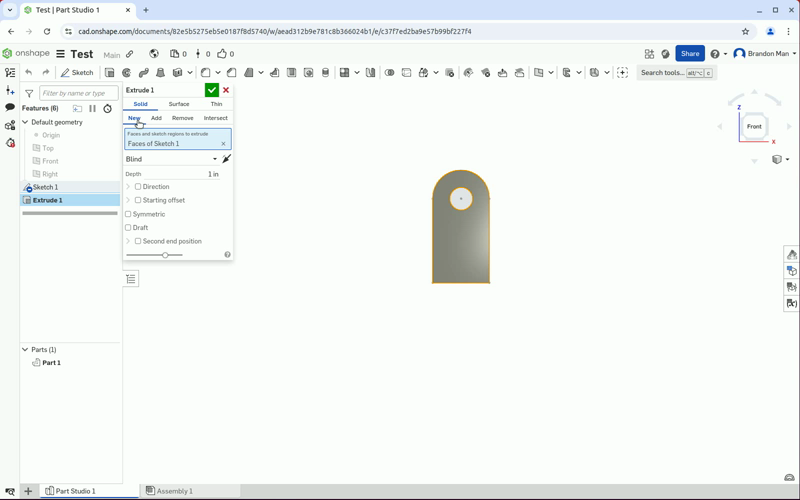
key(tab, 4)
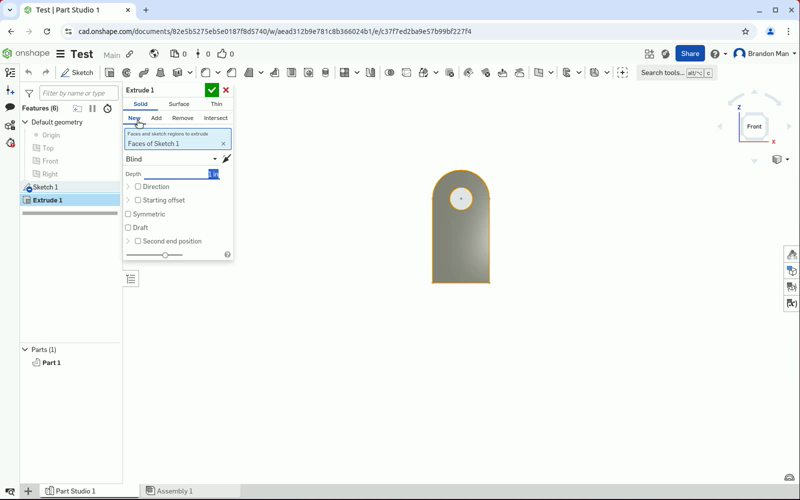
text(4.574)
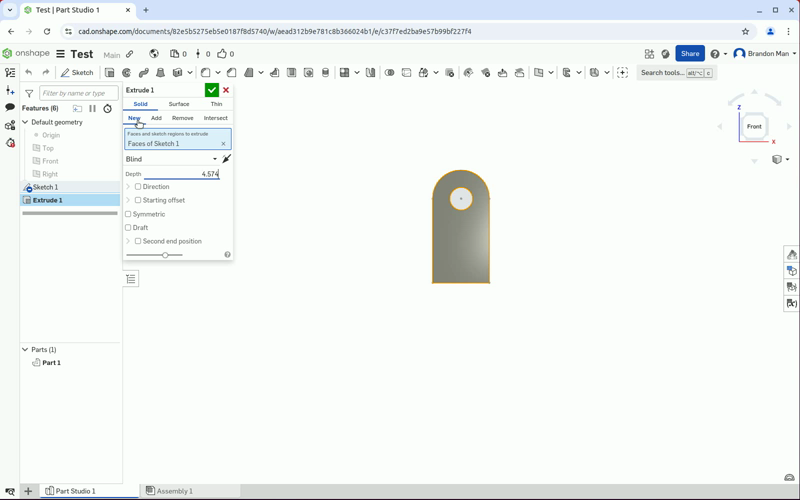
key(enter)
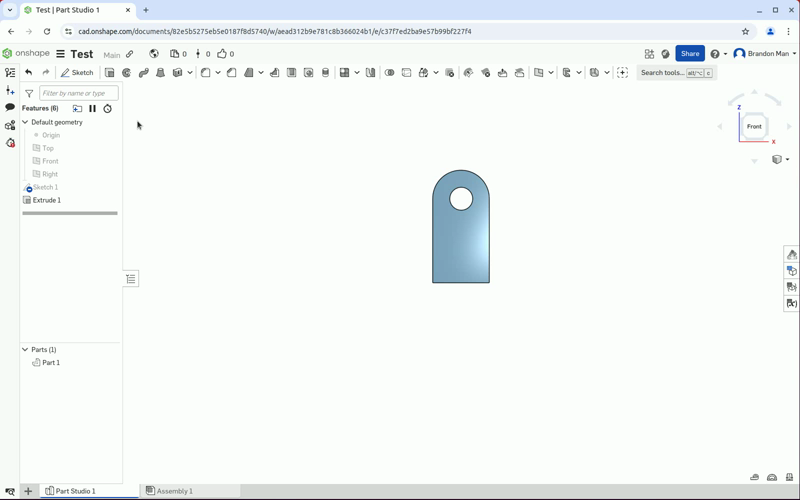
key(shift+h)
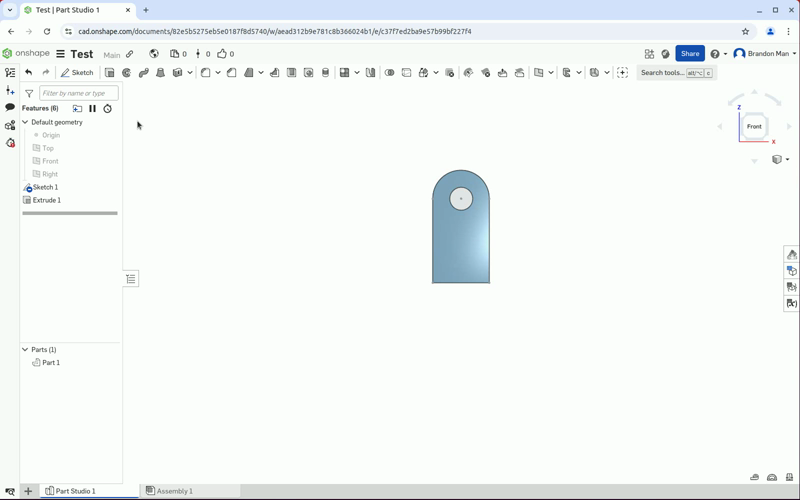
key(shift+h)
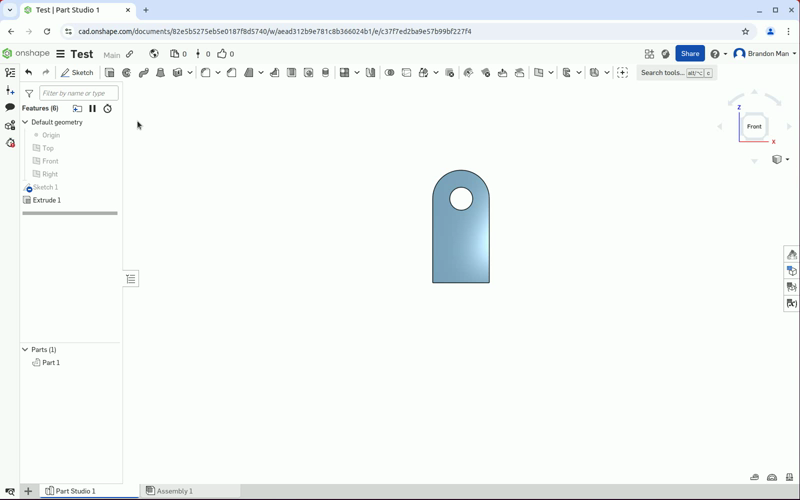
mouse_move(73, 189)
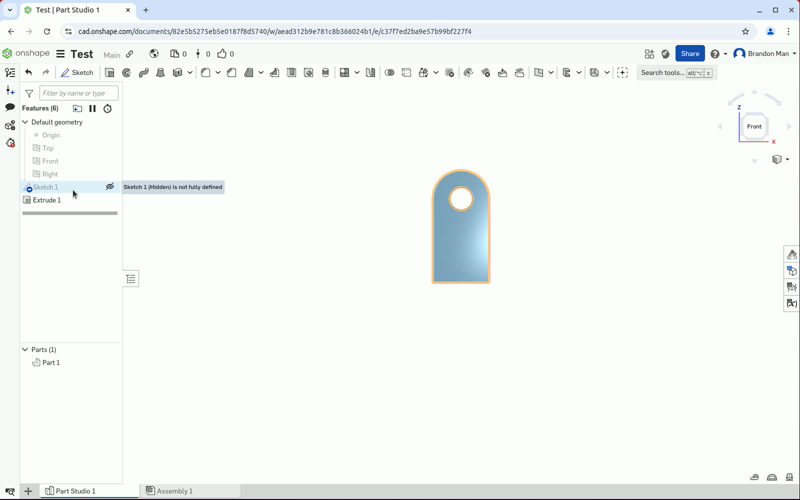
click(73, 189)
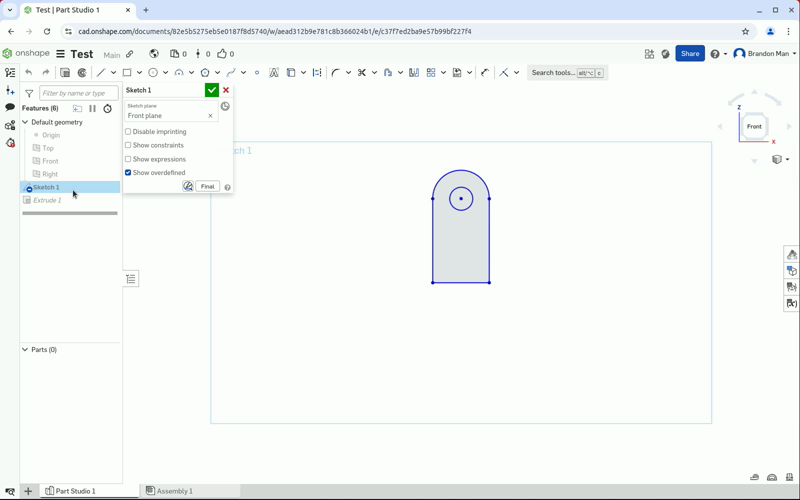
mouse_move(229, 92)
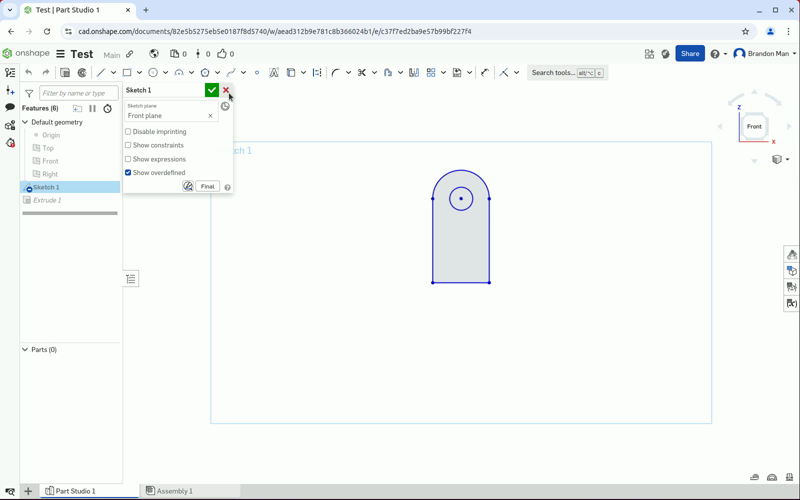
click(229, 92)
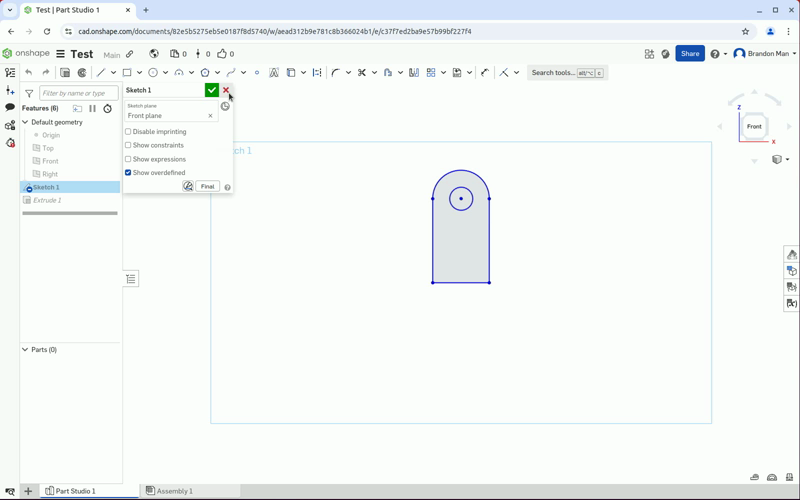
key(shift+s)
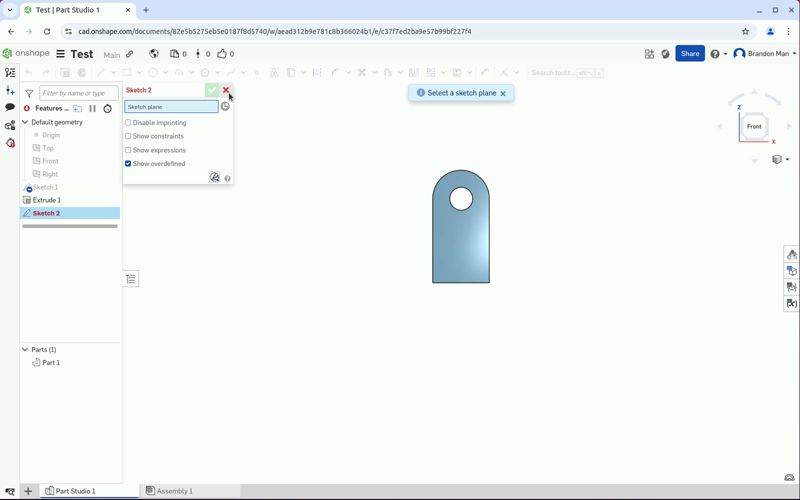
mouse_move(73, 163)
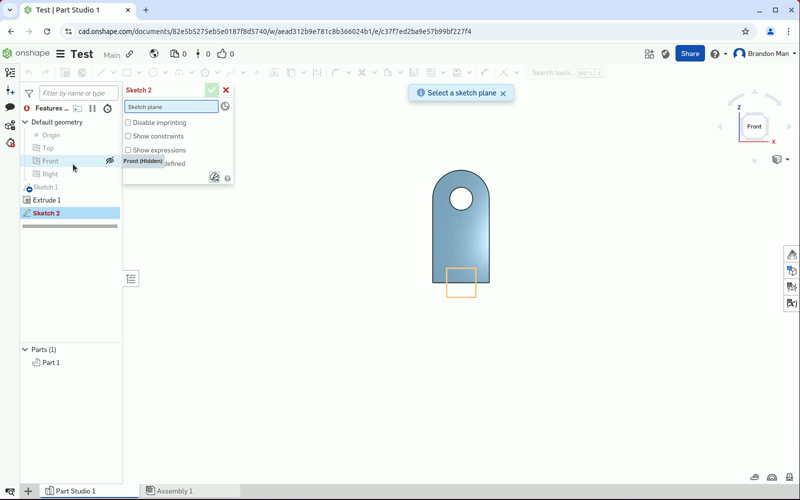
click(73, 163)
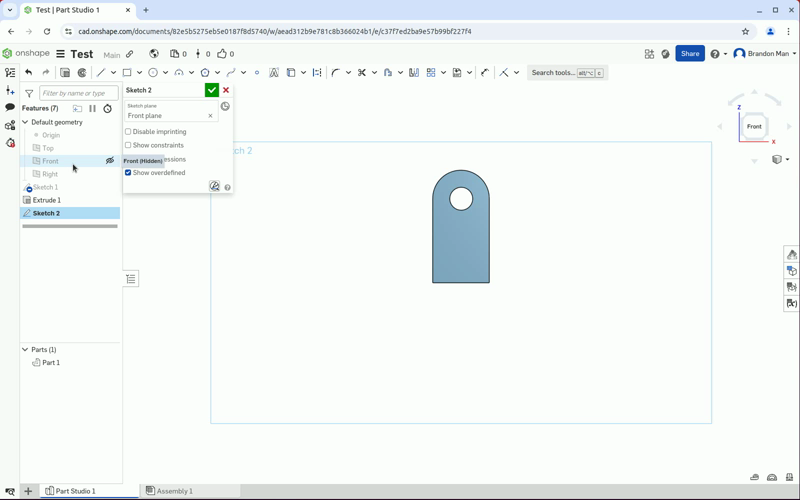
mouse_move(73, 352)
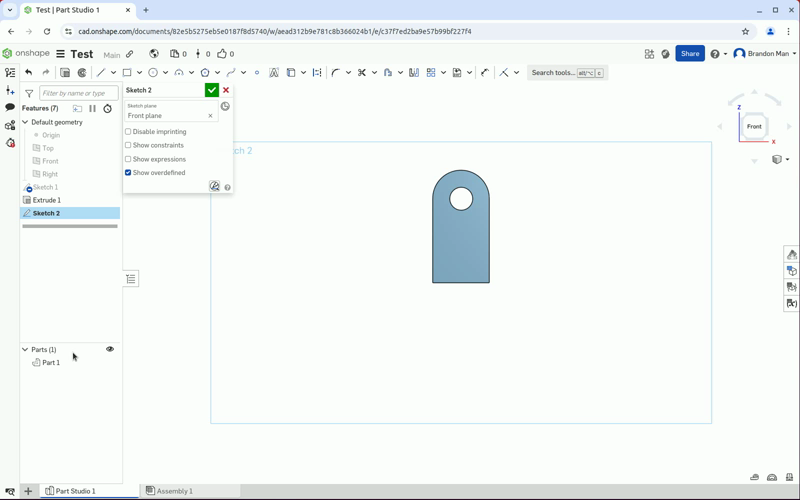
key(y)
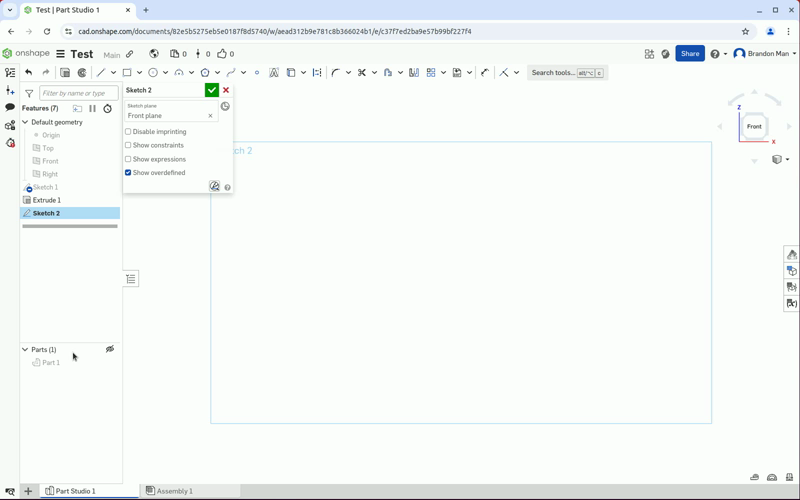
key(a)
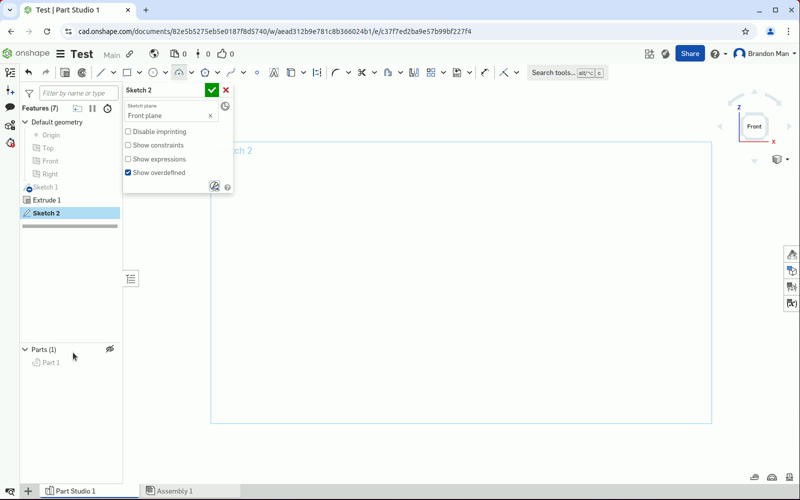
key_down(shift)
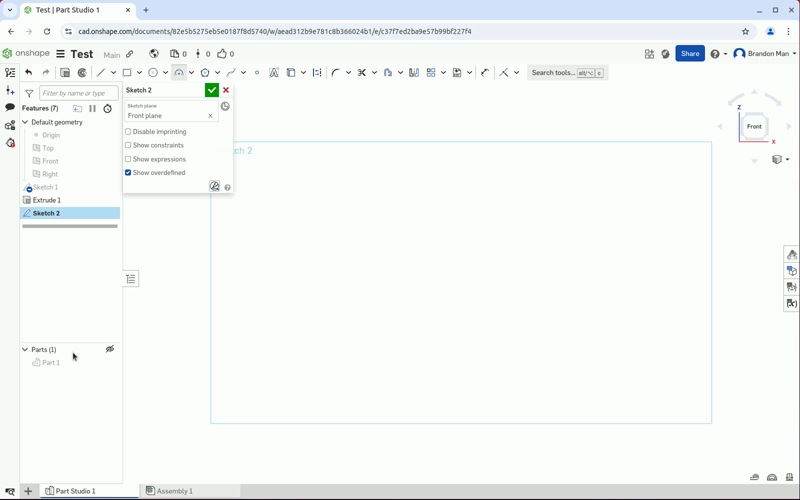
mouse_move(432, 367)
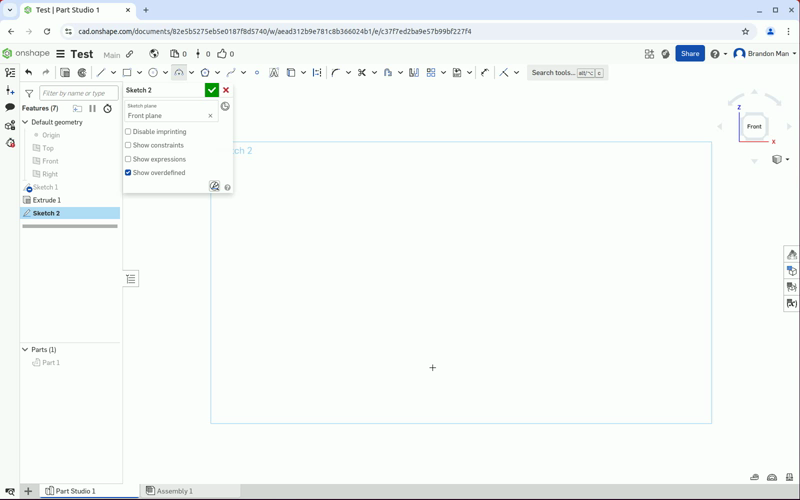
click(432, 367)
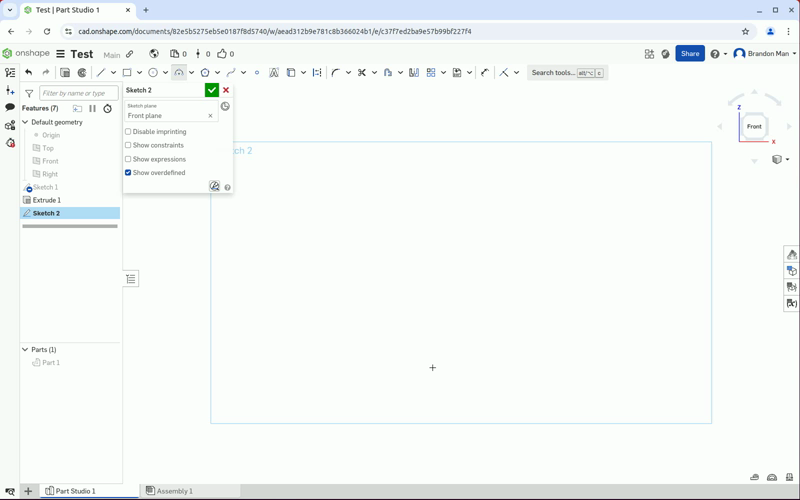
key_up(shift)
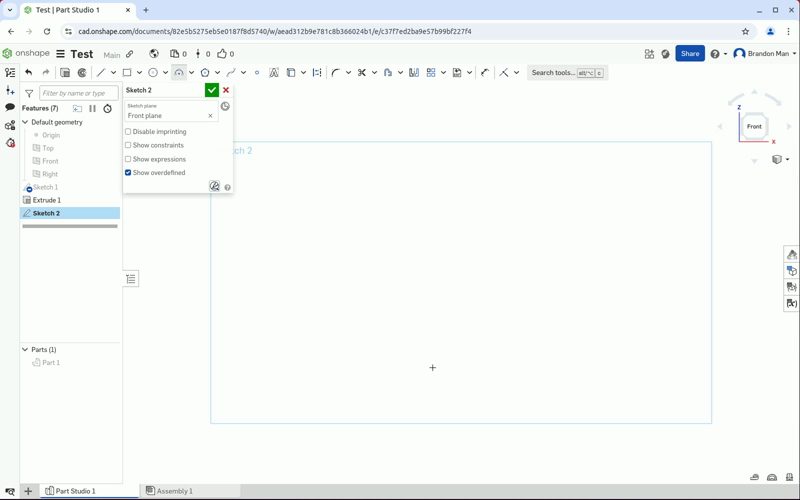
key_down(shift)
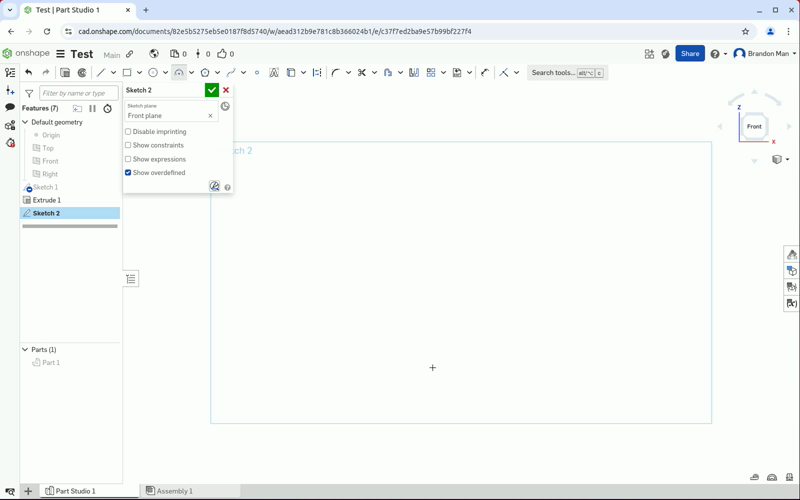
mouse_move(488, 367)
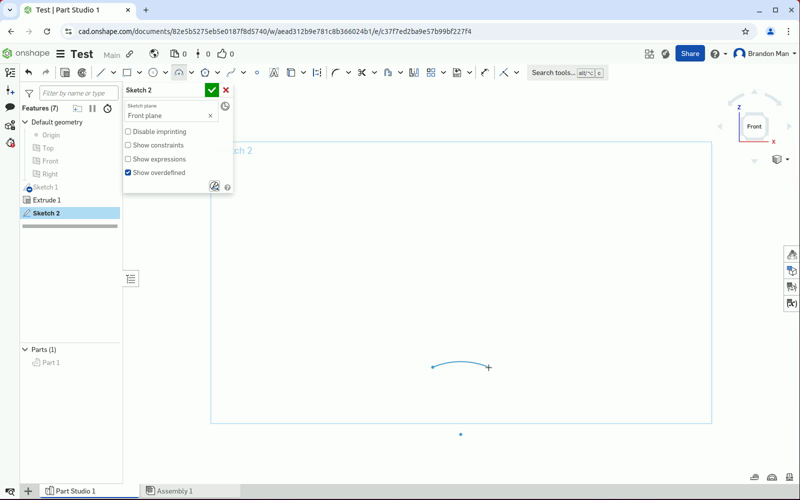
click(488, 367)
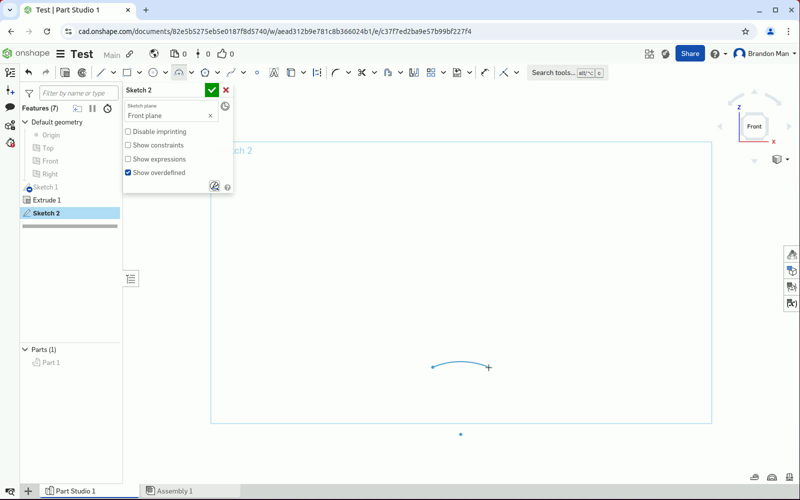
mouse_move(460, 395)
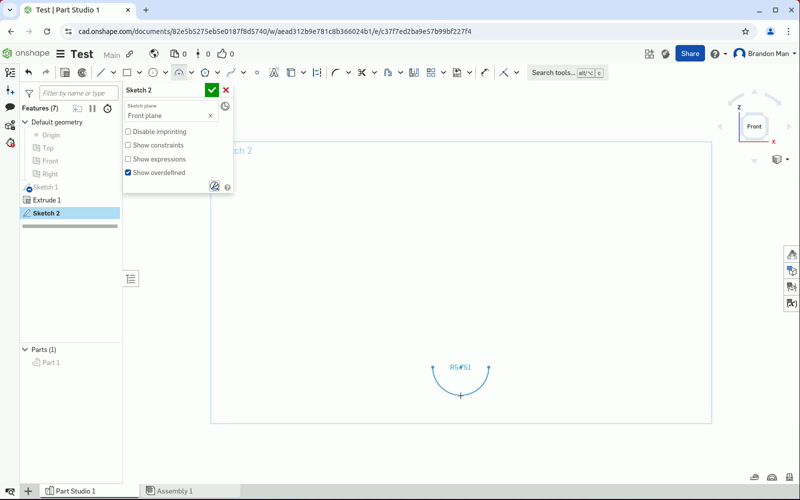
click(460, 395)
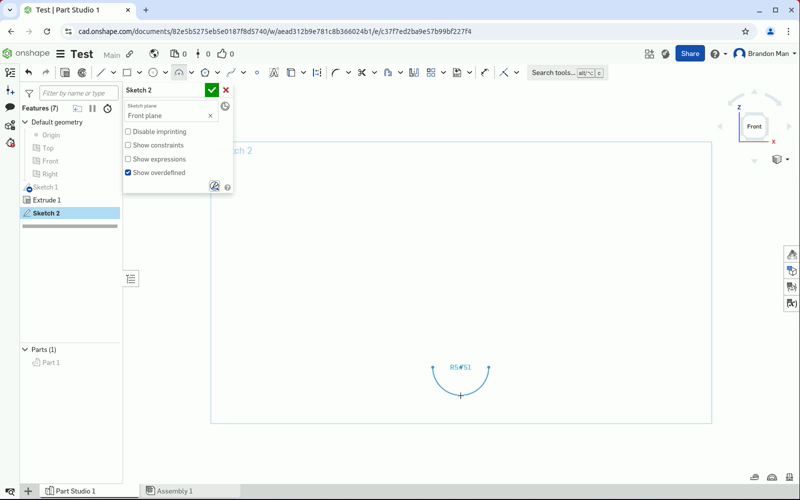
key_up(shift)
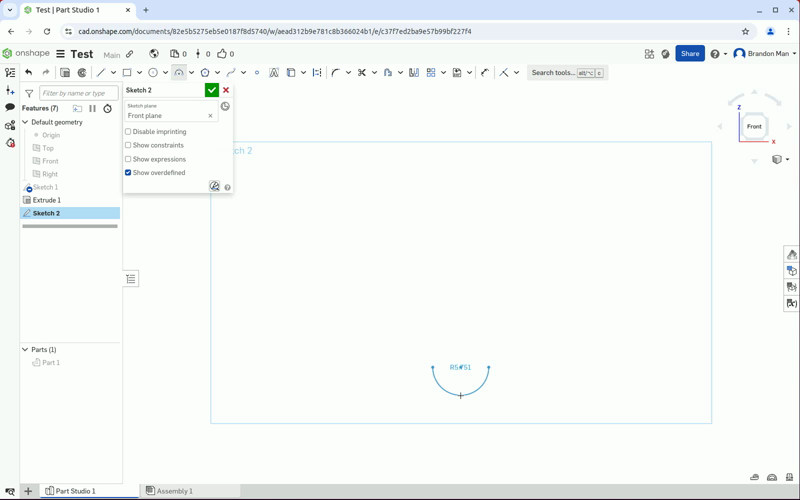
key(esc)
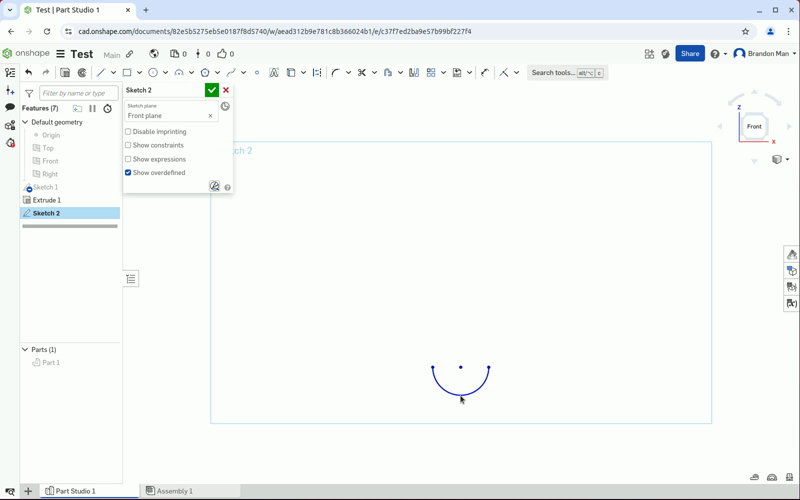
key(l)
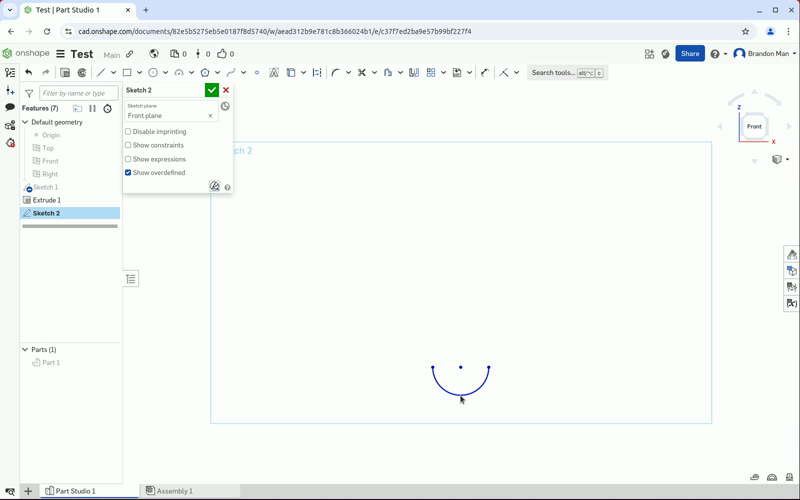
mouse_move(488, 367)
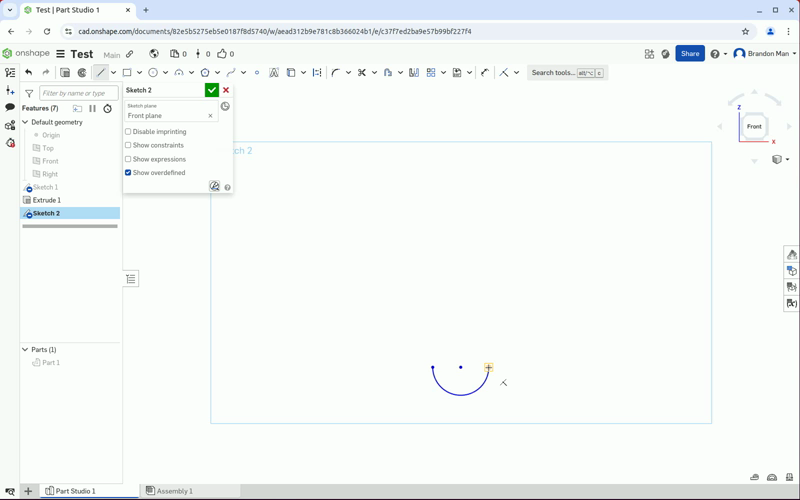
click(488, 367)
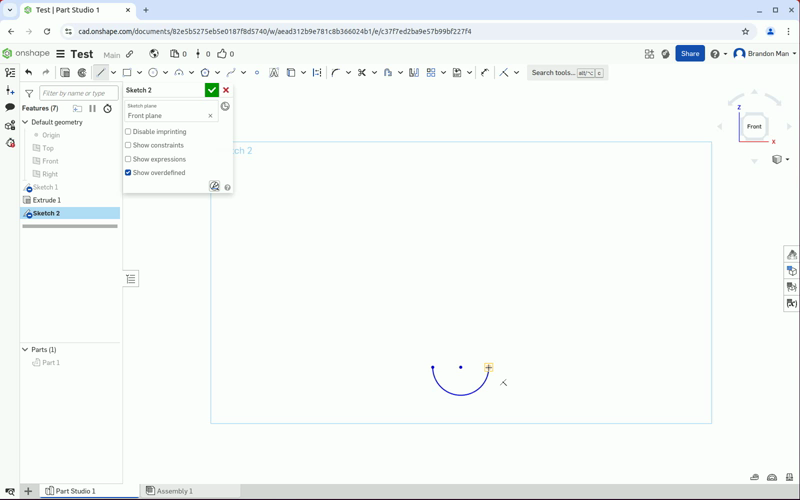
key_down(shift)
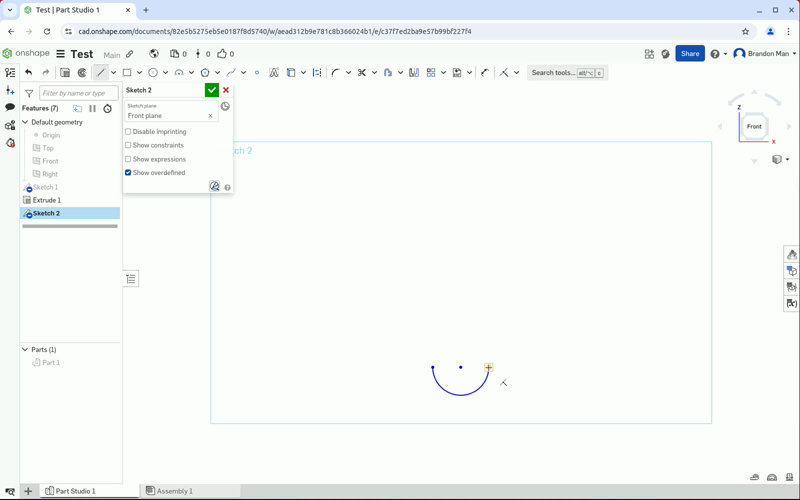
mouse_move(488, 282)
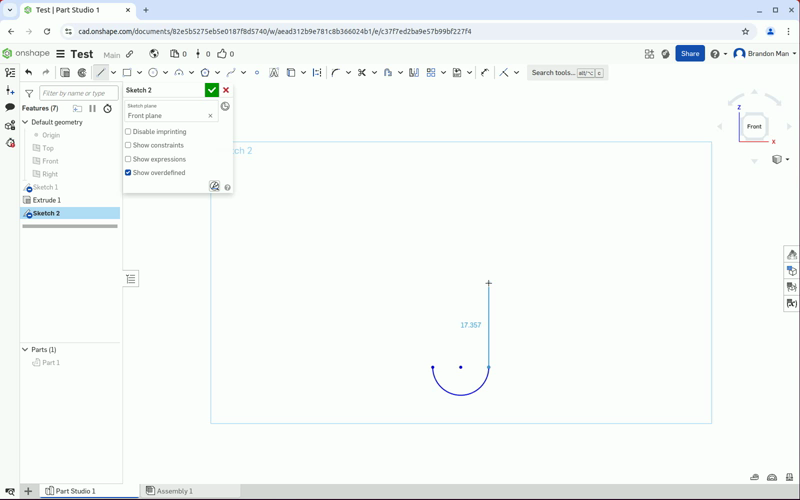
click(488, 282)
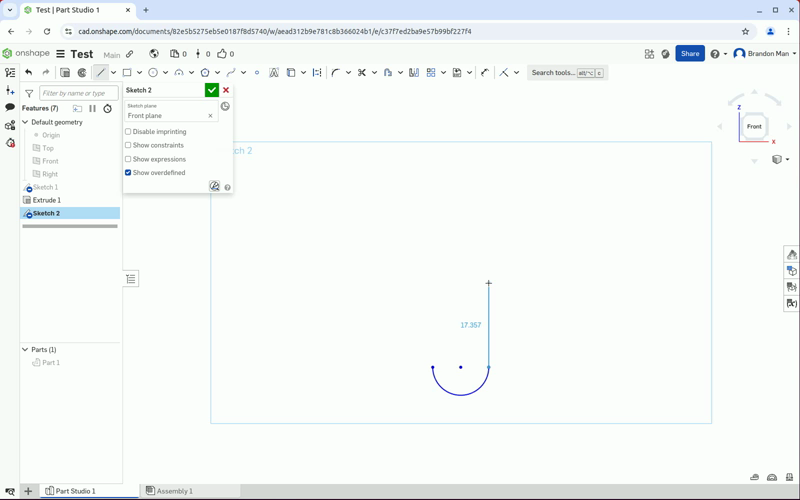
key_up(shift)
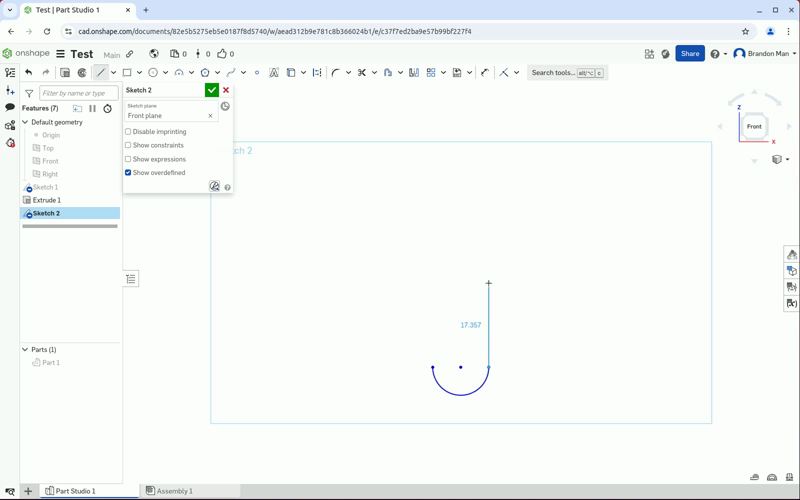
key_down(shift)
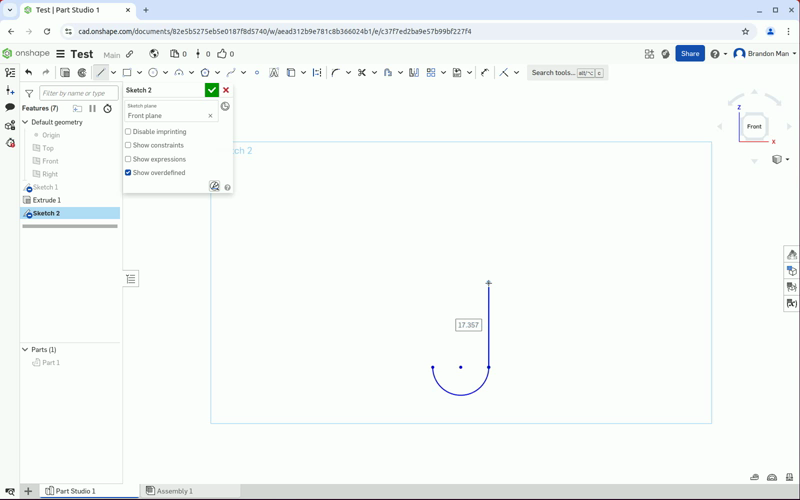
mouse_move(518, 282)
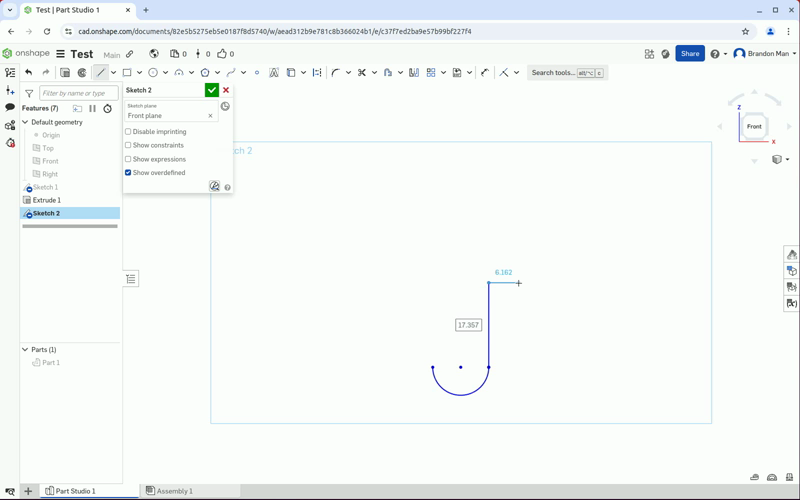
mouse_move(432, 282)
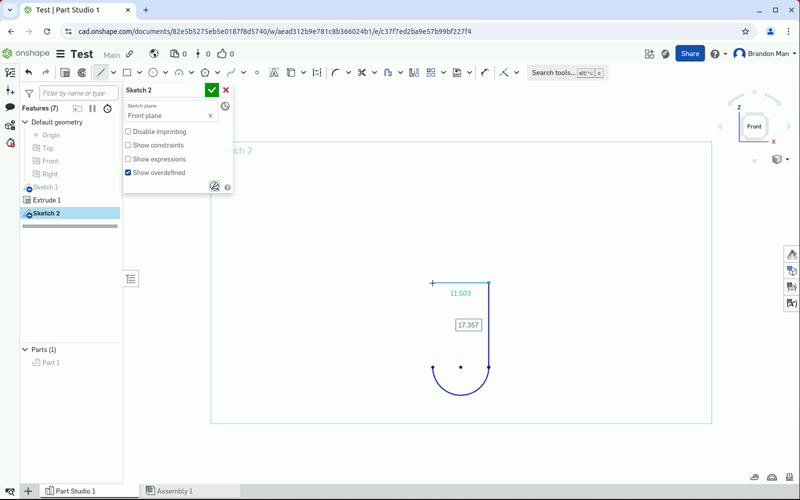
click(432, 282)
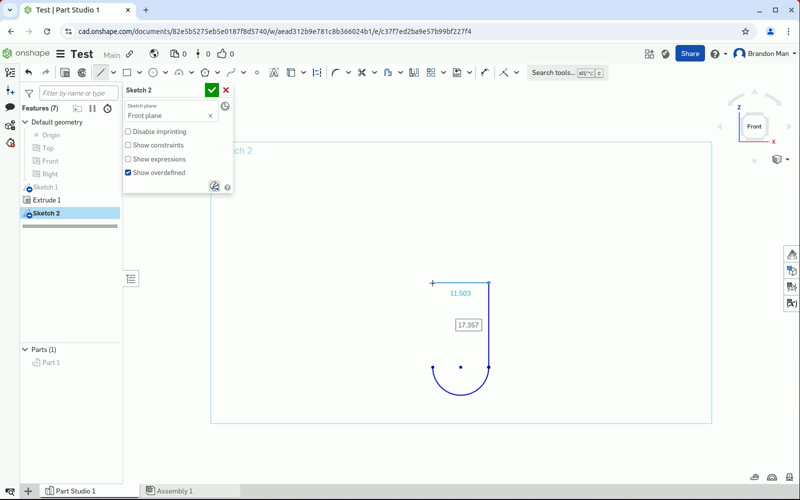
key_up(shift)
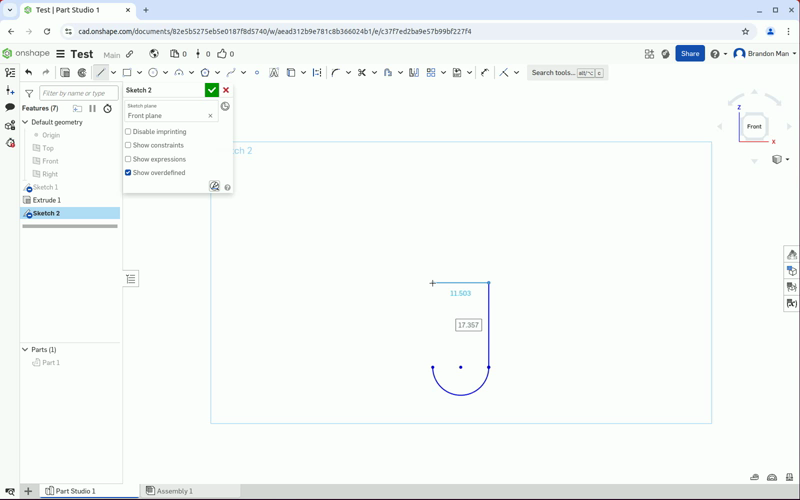
key_down(shift)
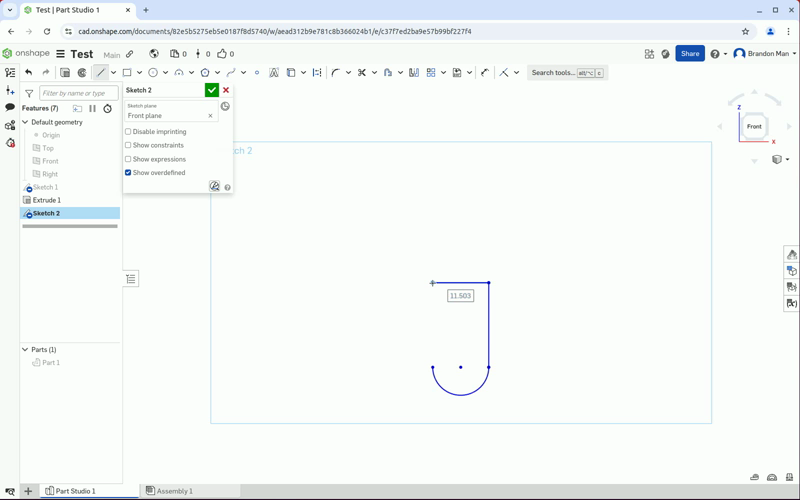
mouse_move(432, 367)
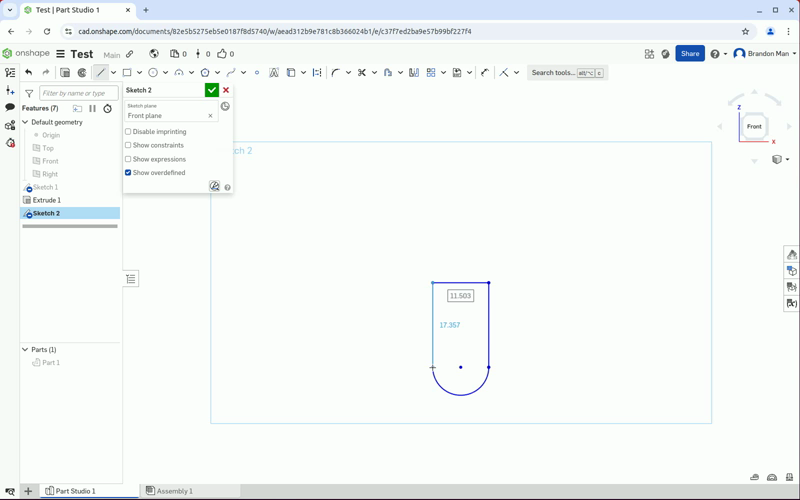
key_up(shift)
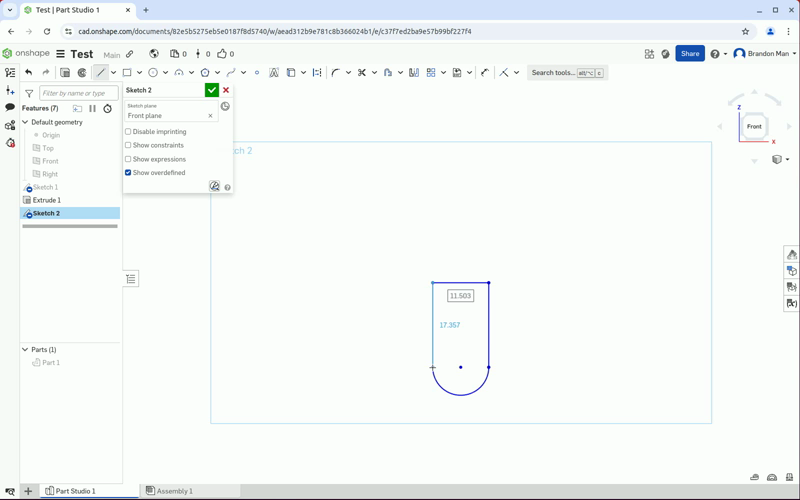
click(432, 367)
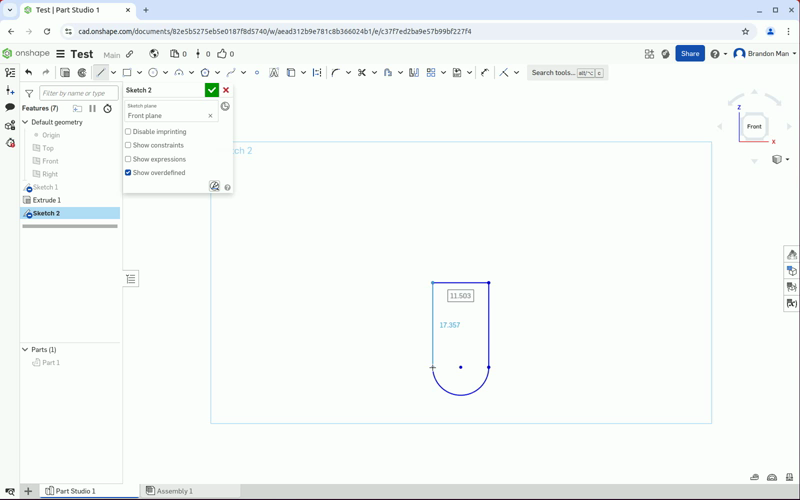
key(esc)
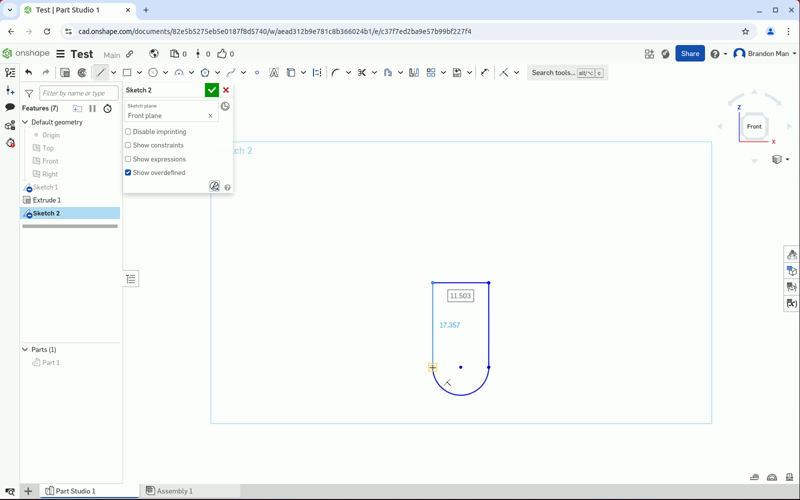
key(c)
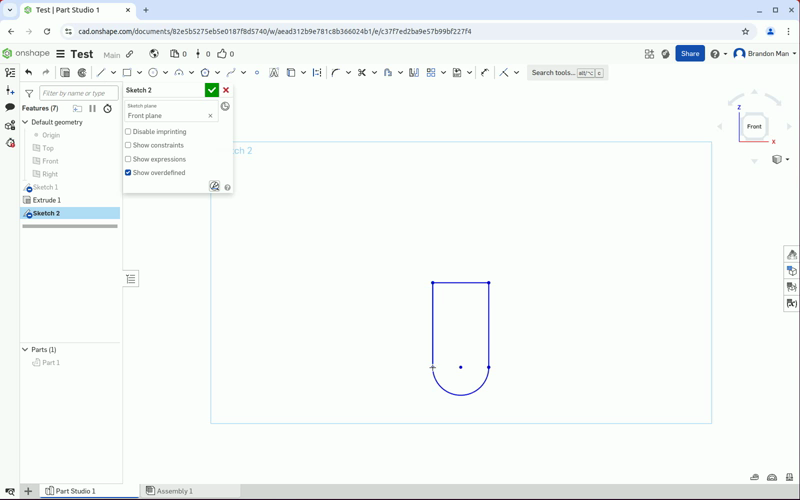
key_down(shift)
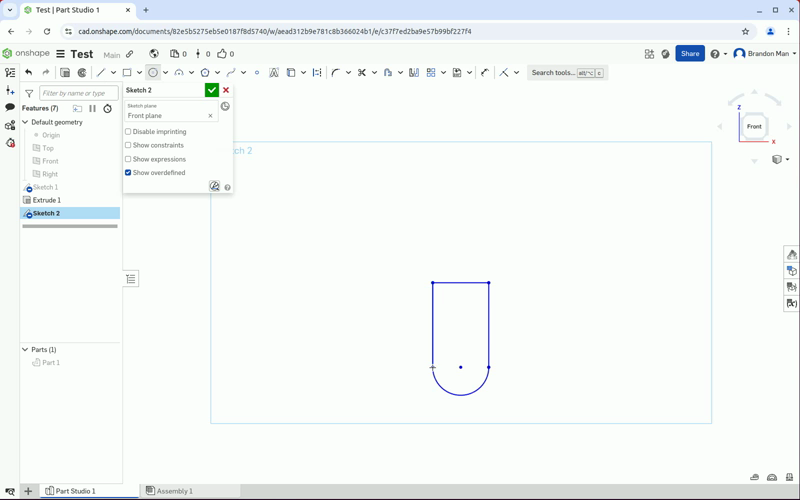
mouse_move(461, 367)
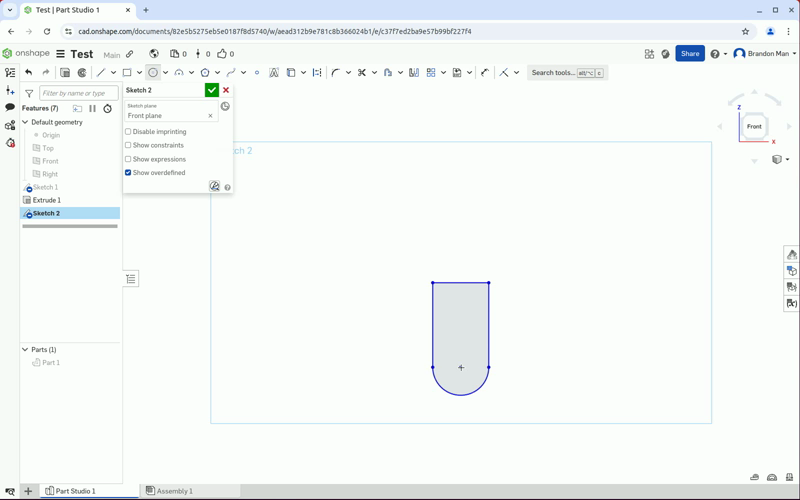
click(461, 367)
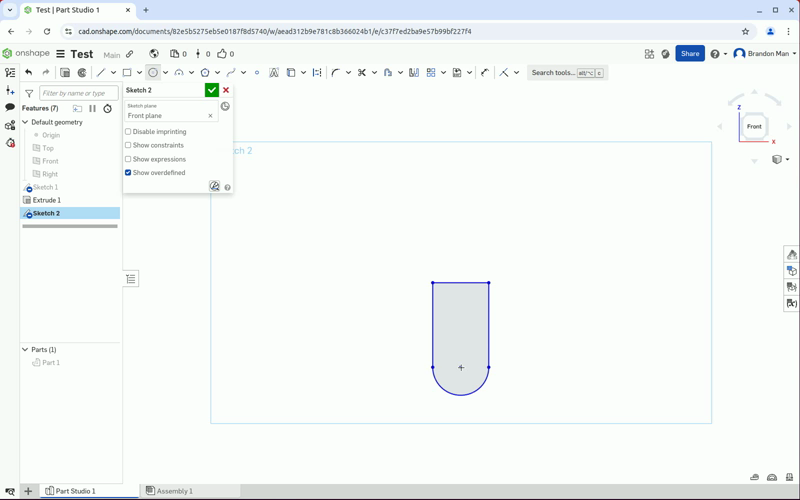
key_up(shift)
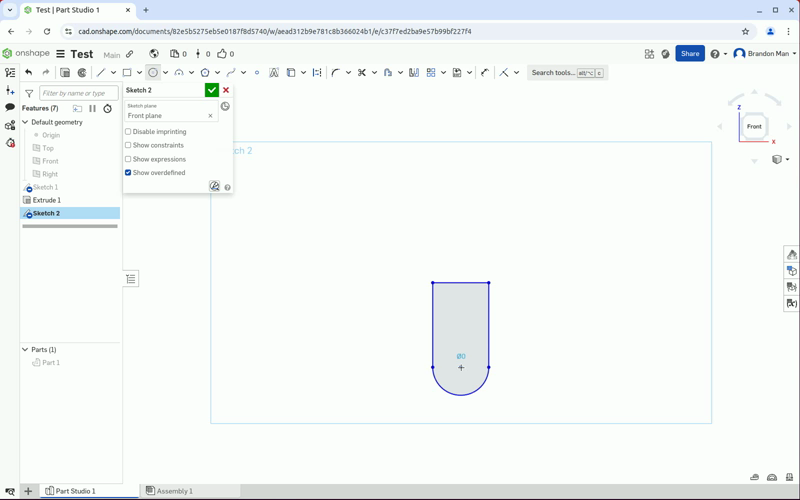
mouse_move(472, 367)
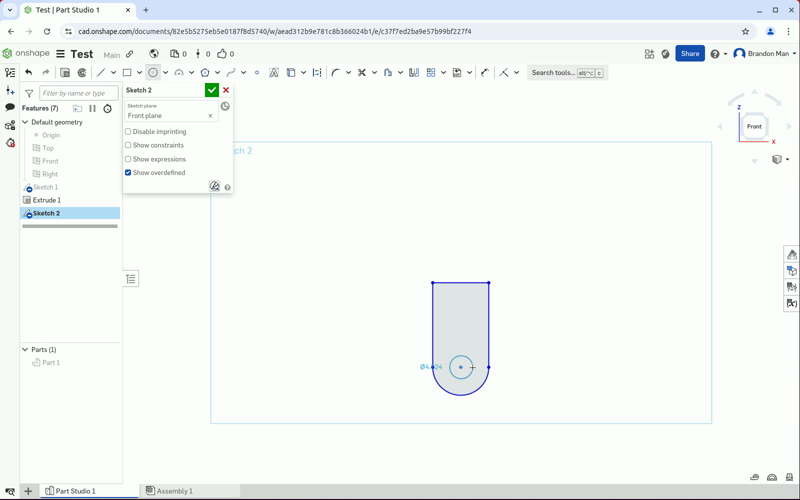
click(472, 367)
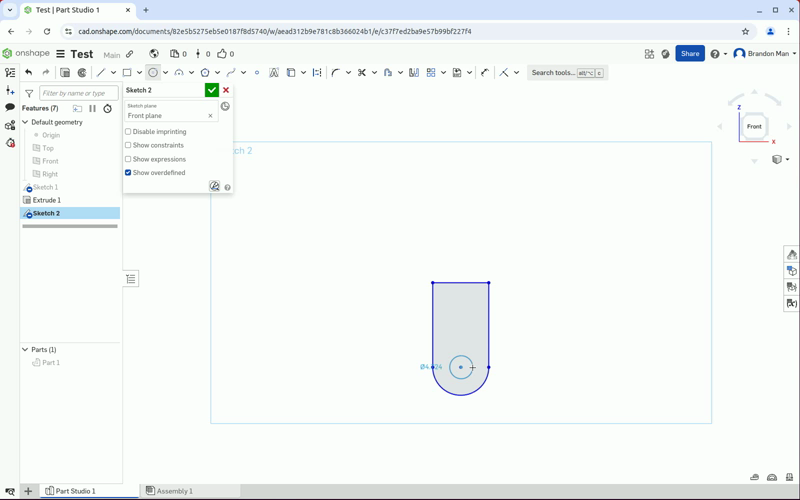
key(esc)
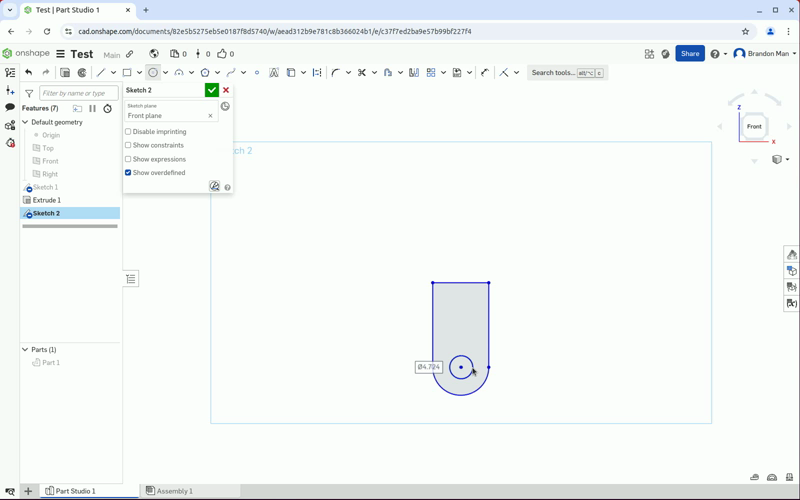
mouse_move(443, 368)
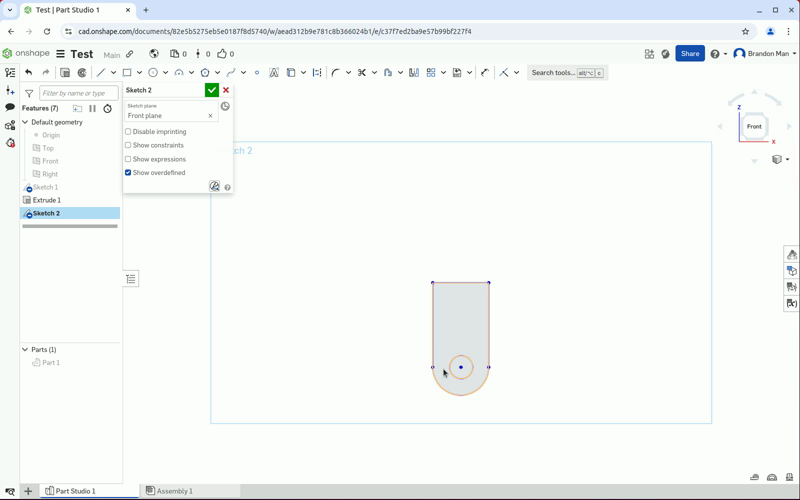
click(443, 368)
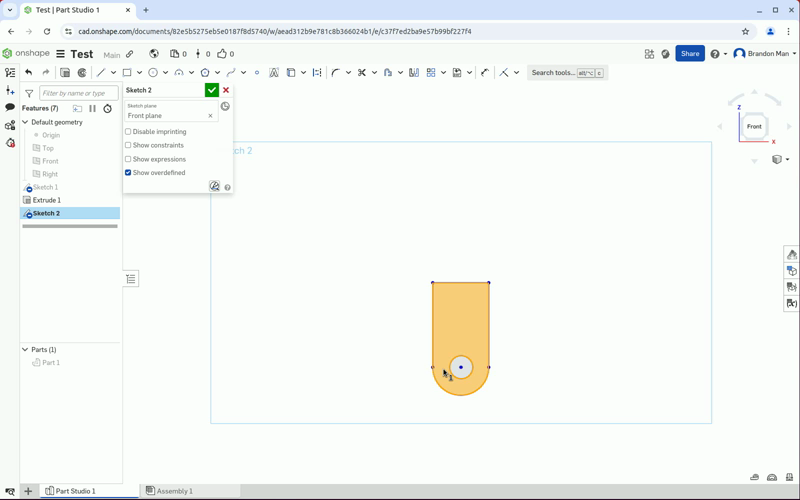
mouse_move(73, 352)
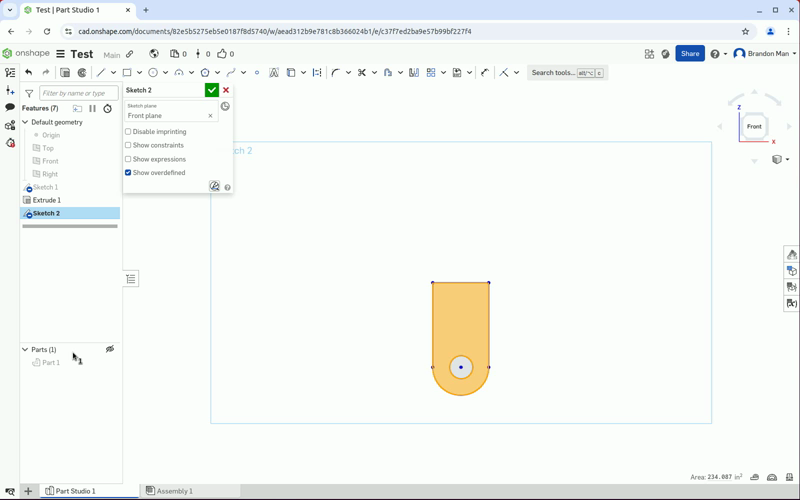
key(shift+y)
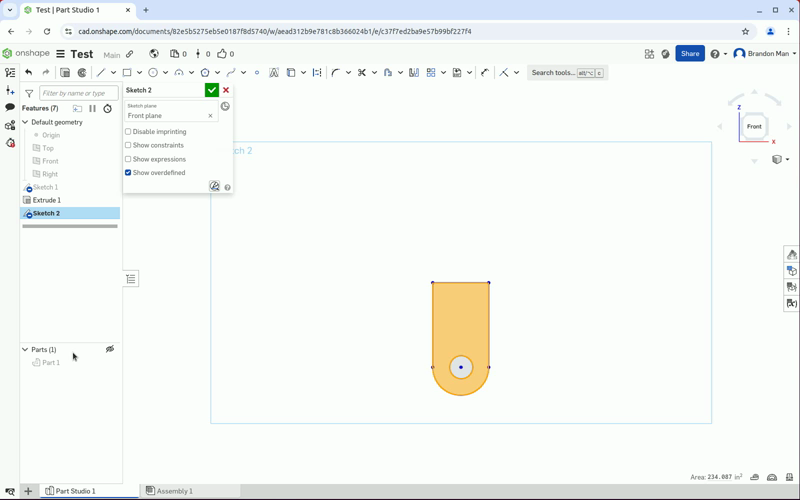
key(shift+e)
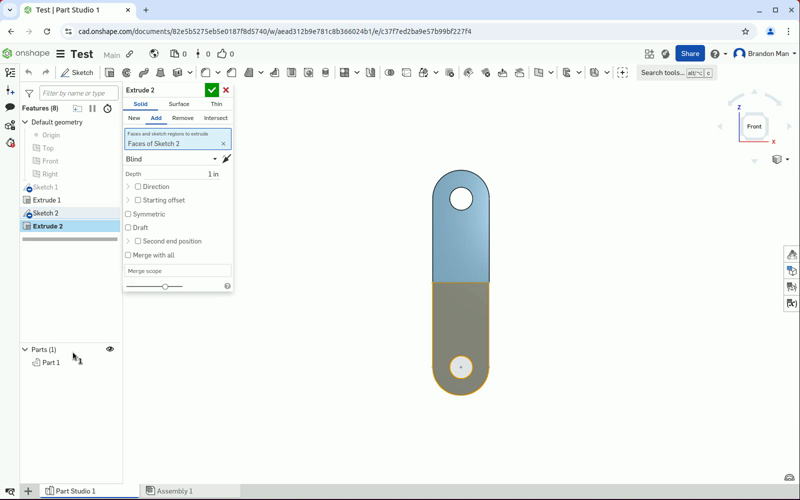
mouse_move(143, 106)
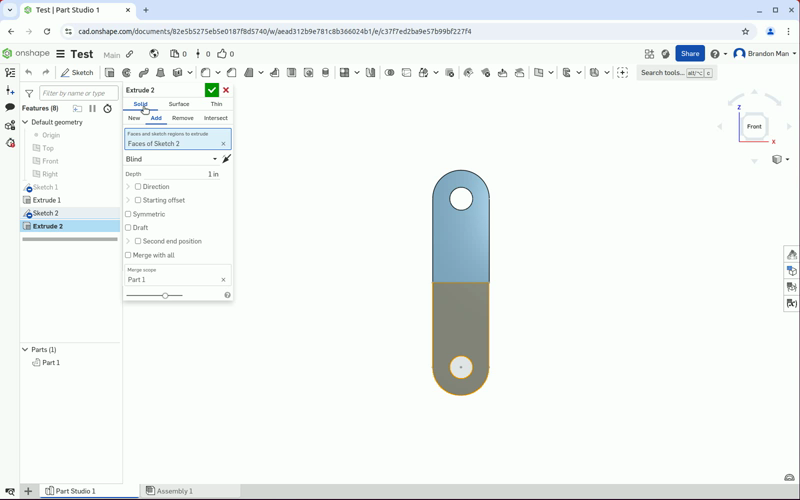
click(143, 106)
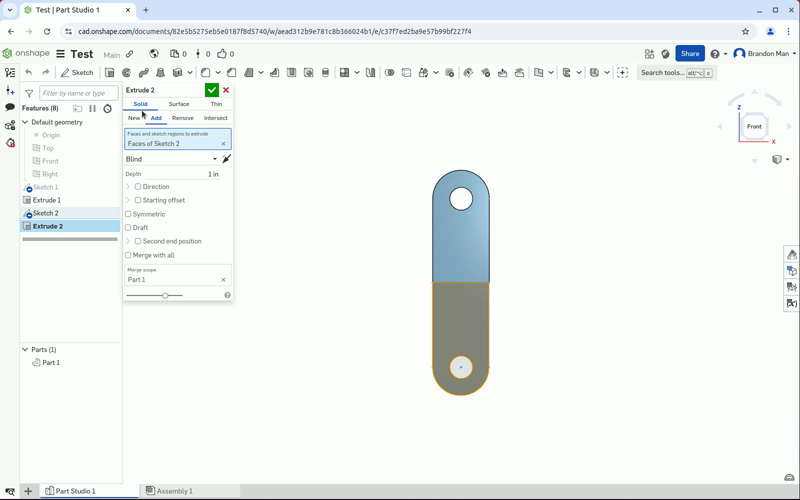
mouse_move(137, 120)
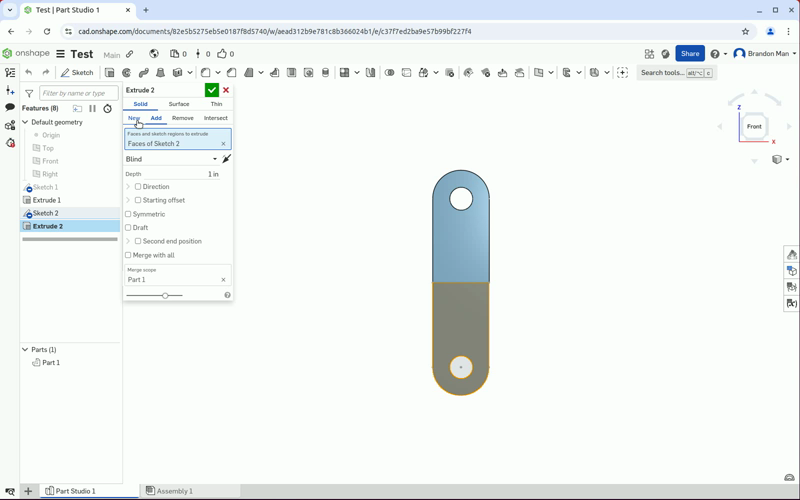
click(137, 120)
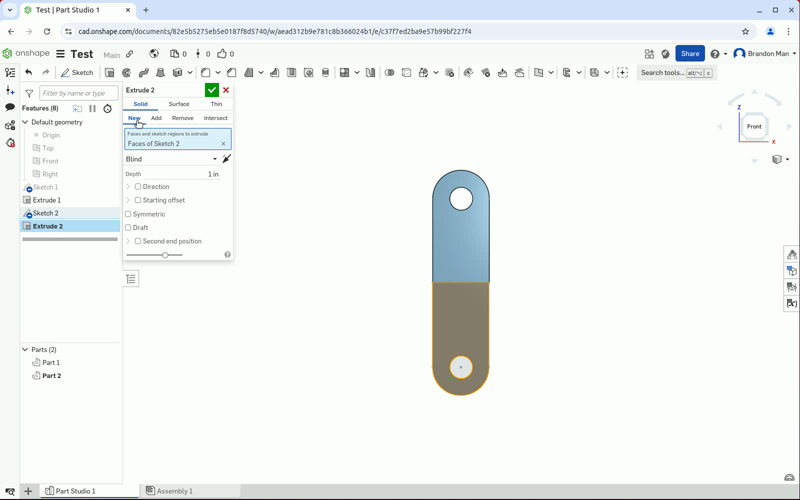
key(tab, 4)
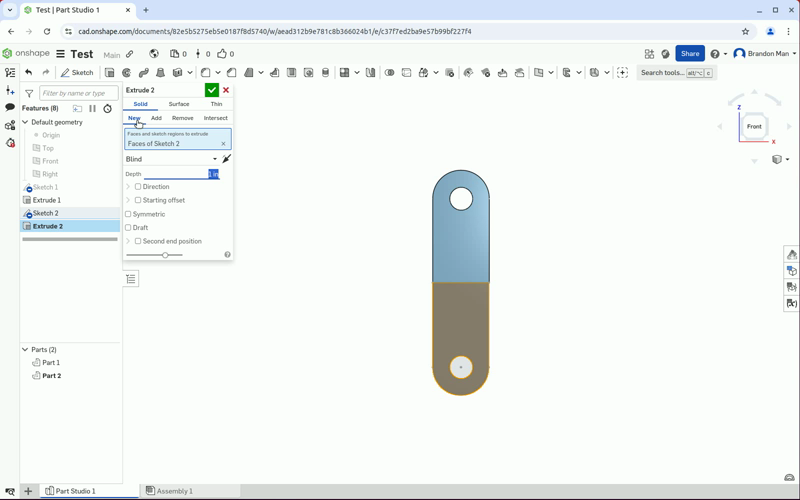
text(4.574)
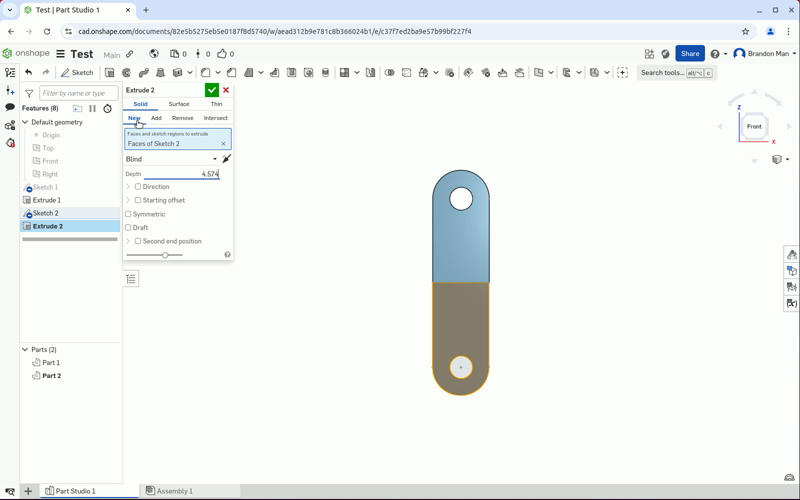
key(enter)
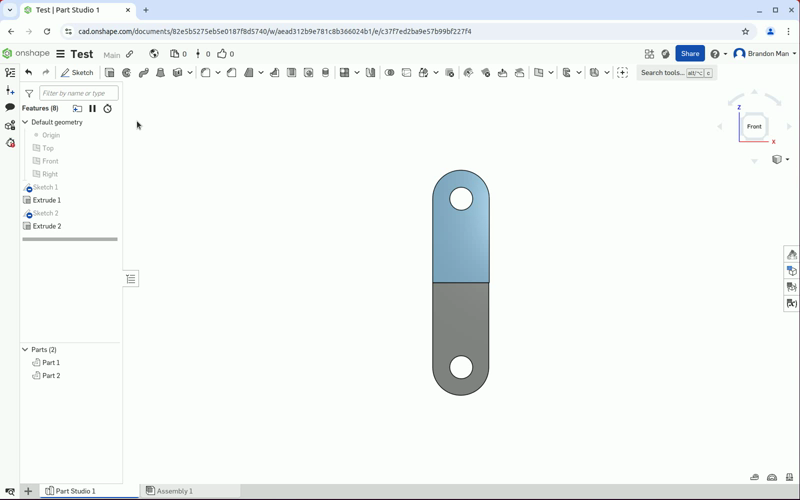
key(shift+h)
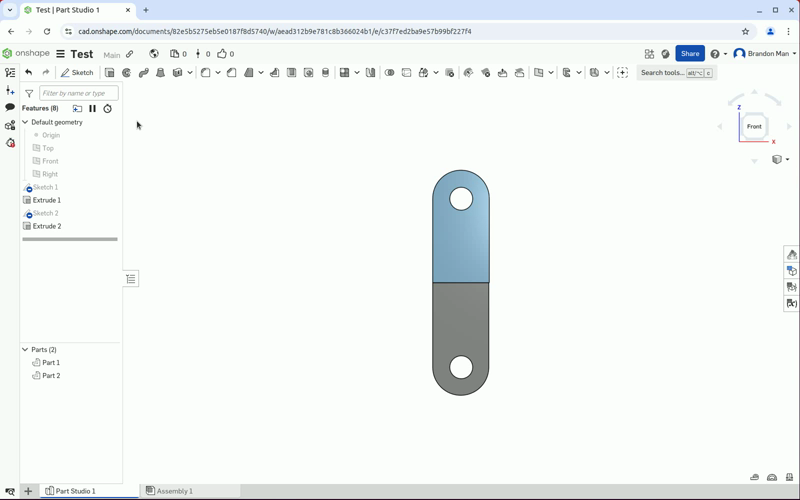
key(shift+h)
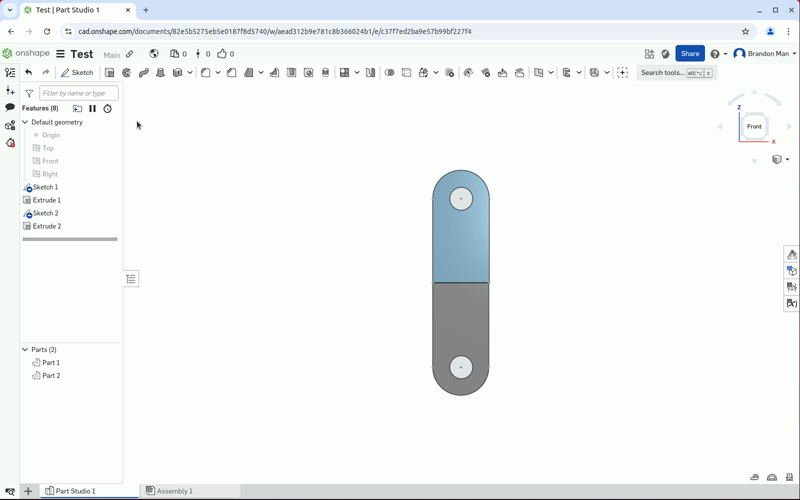
key(shift+7)
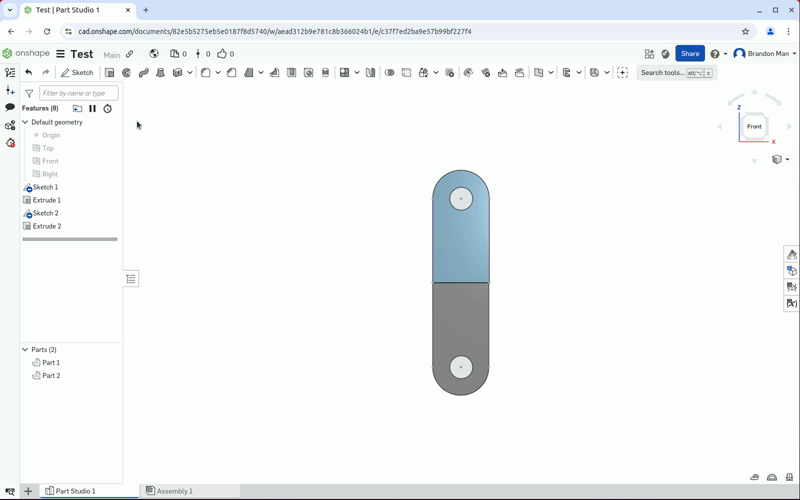
key(left, 2)
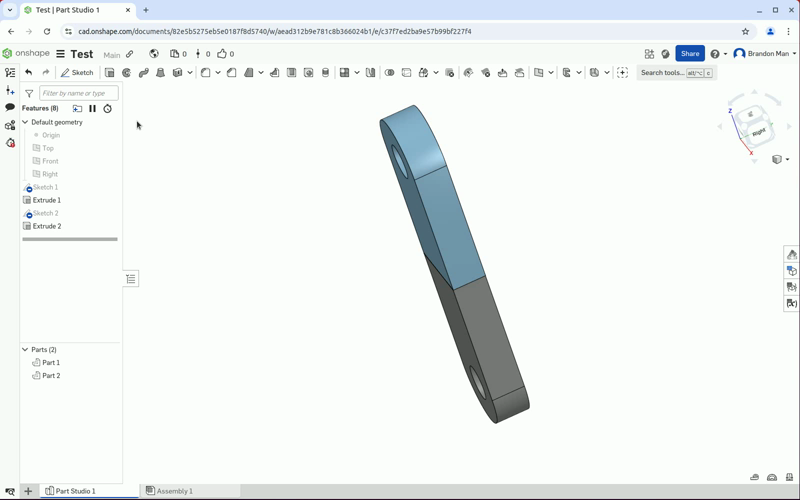
key(down, 2)
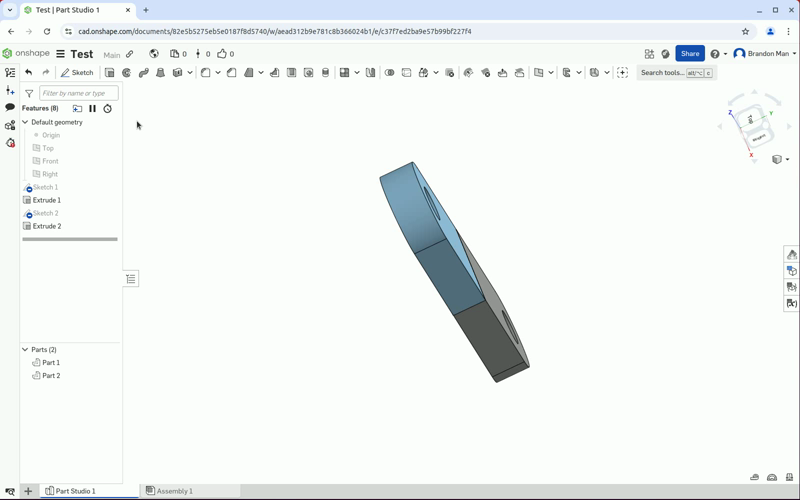
key(up, 2)
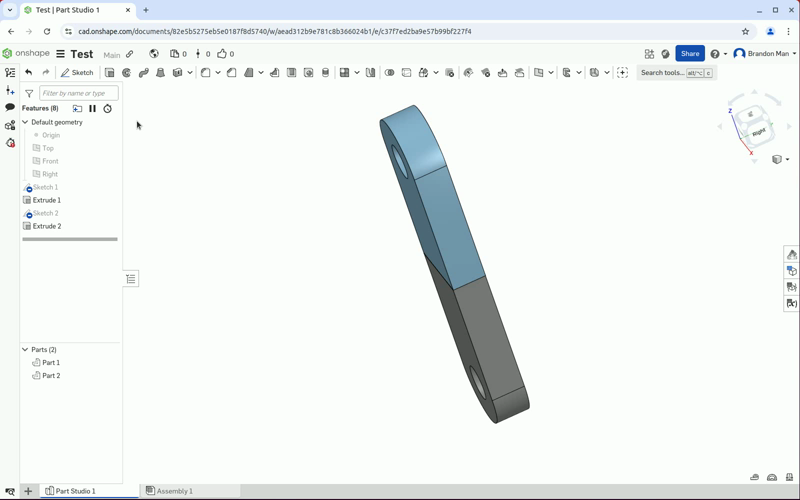
key(right, 2)
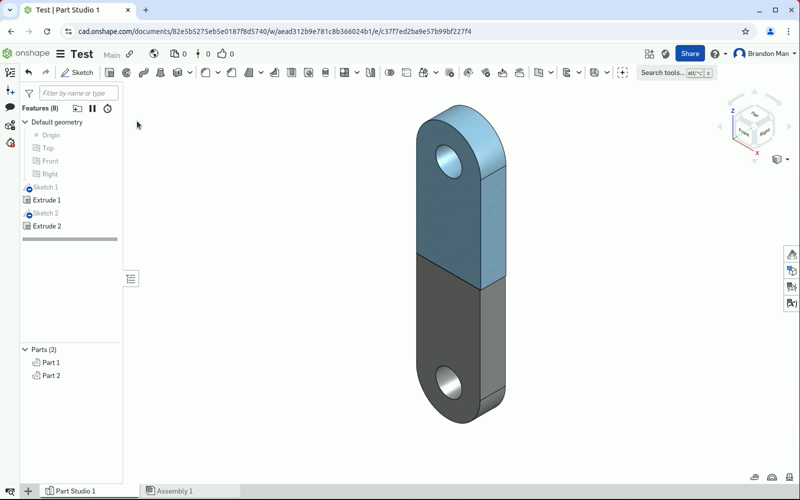
mouse_move(73, 189)
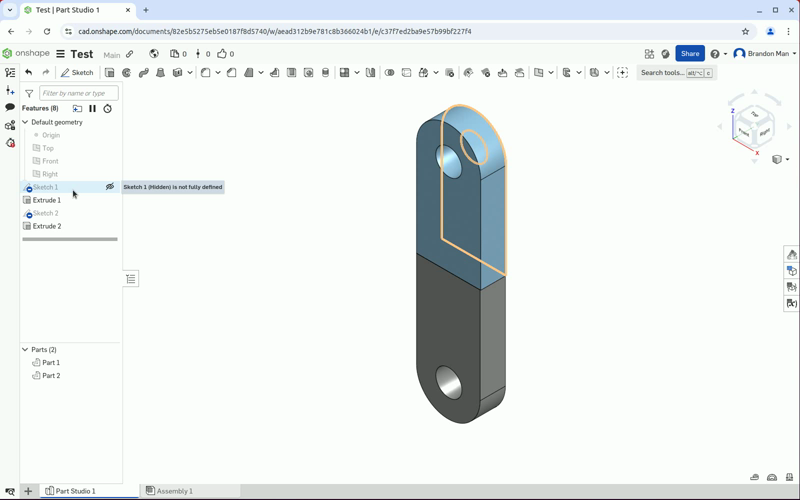
click(73, 189)